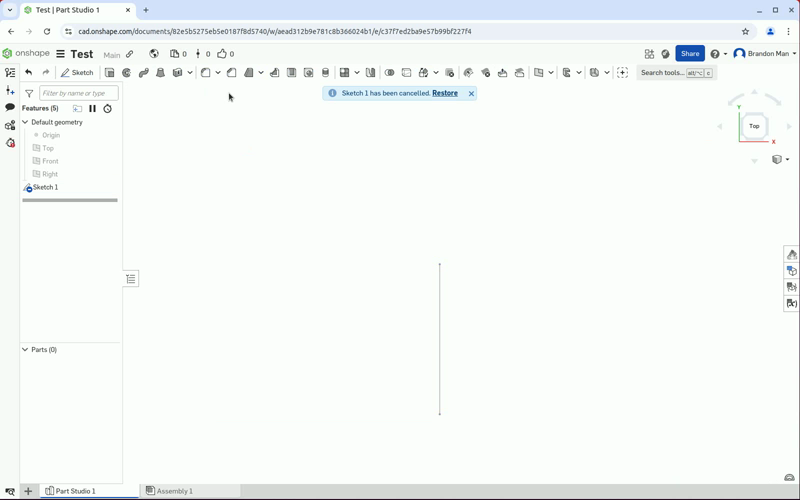
key(shift+h)
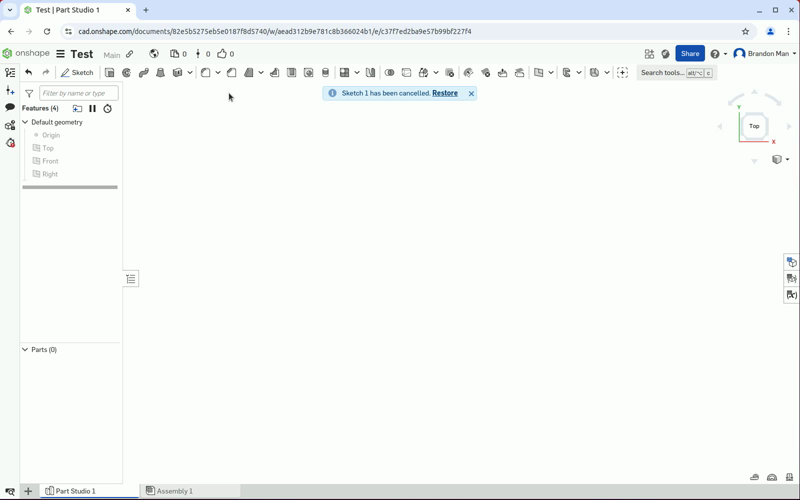
mouse_move(73, 352)
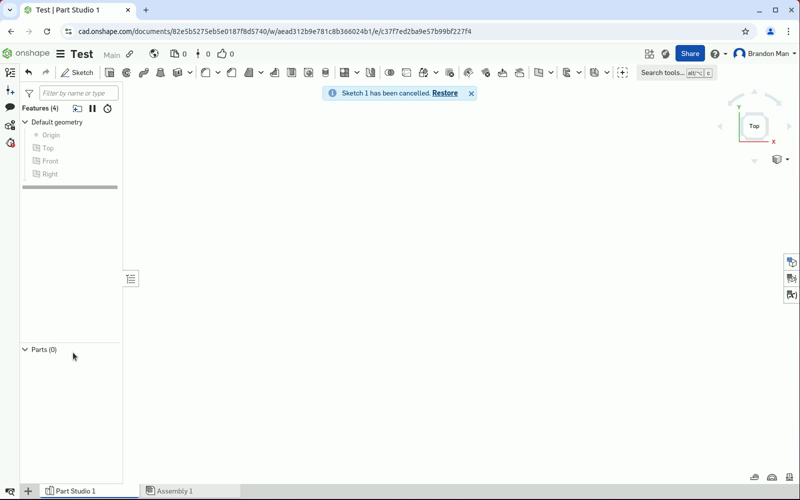
key(y)
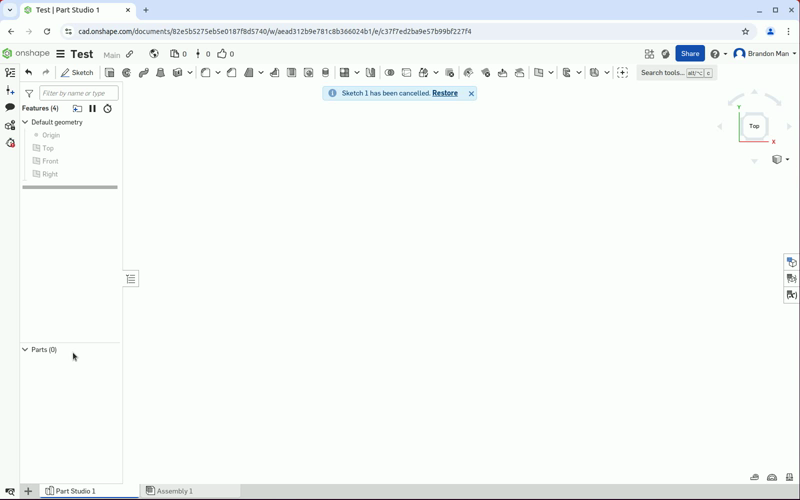
key(shift+p)
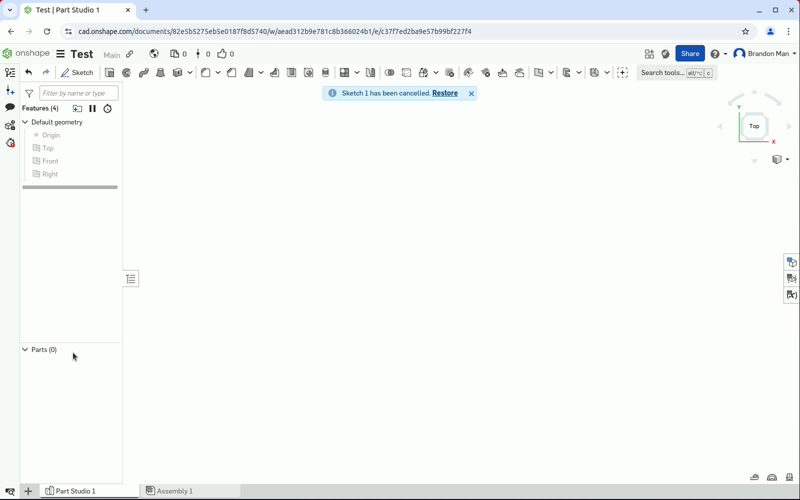
key(space)
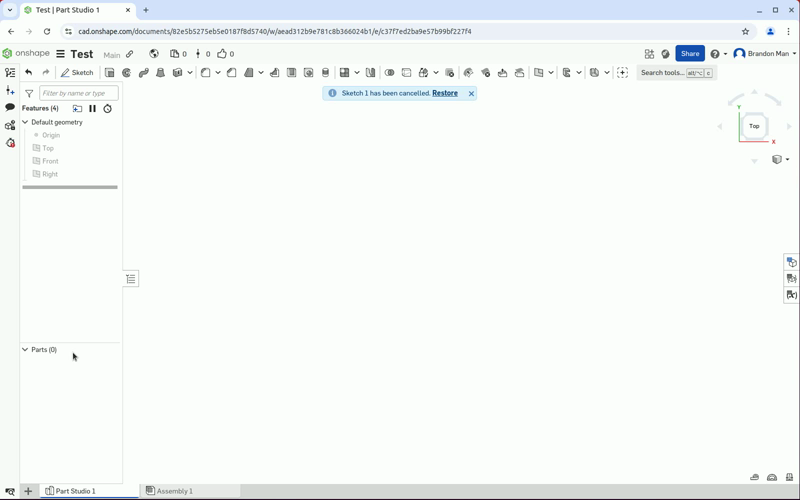
key_down(shift)
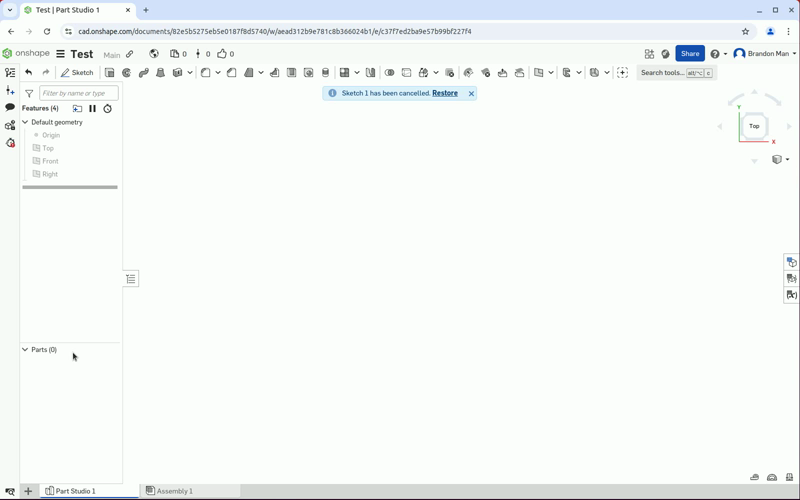
key(up)
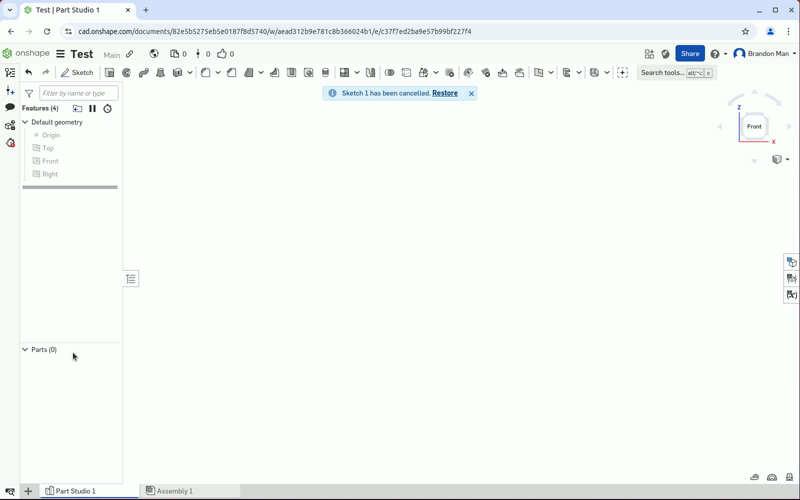
key_up(shift)
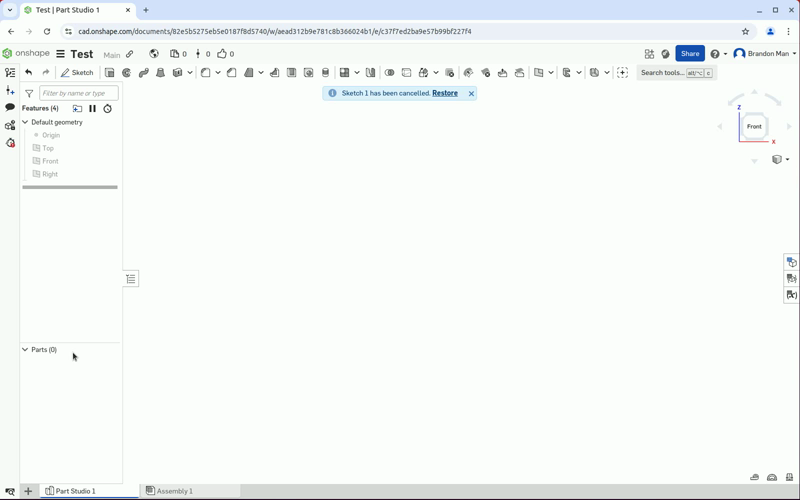
mouse_move(73, 352)
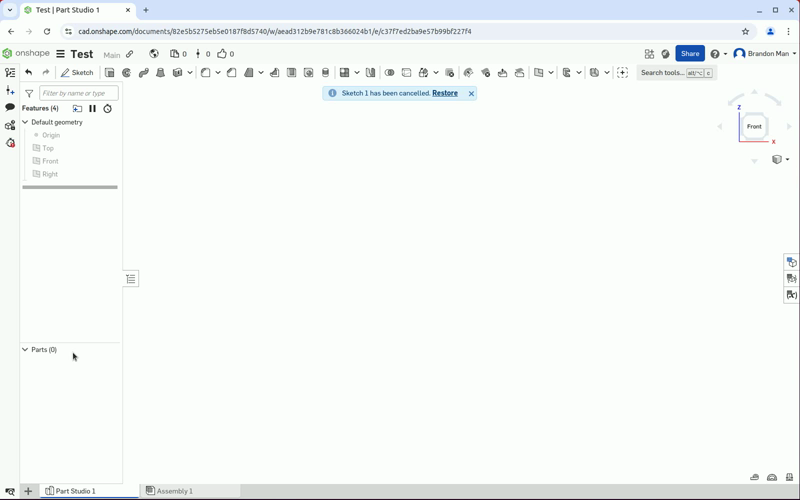
key(shift+y)
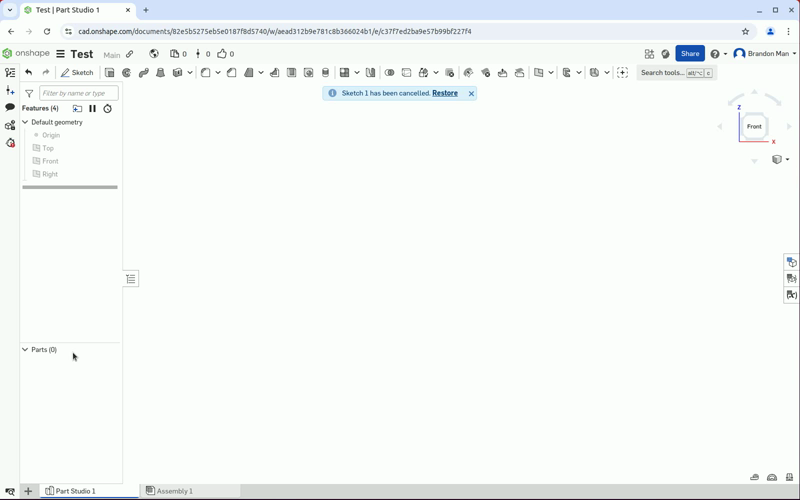
key(shift+s)
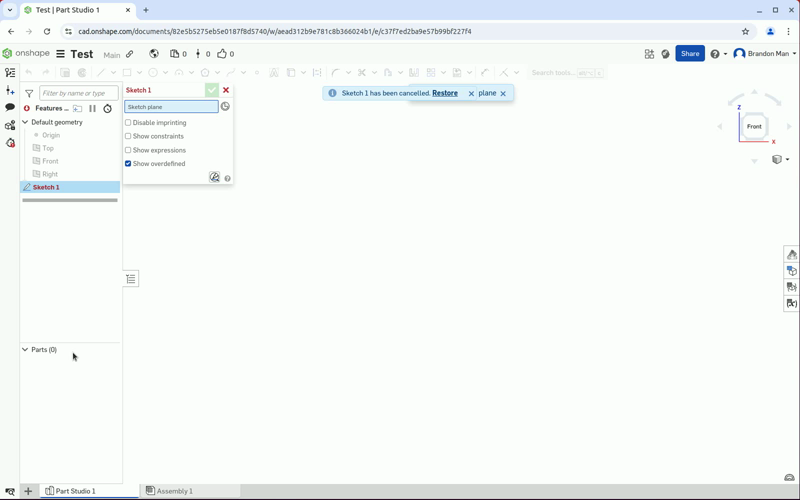
mouse_move(73, 163)
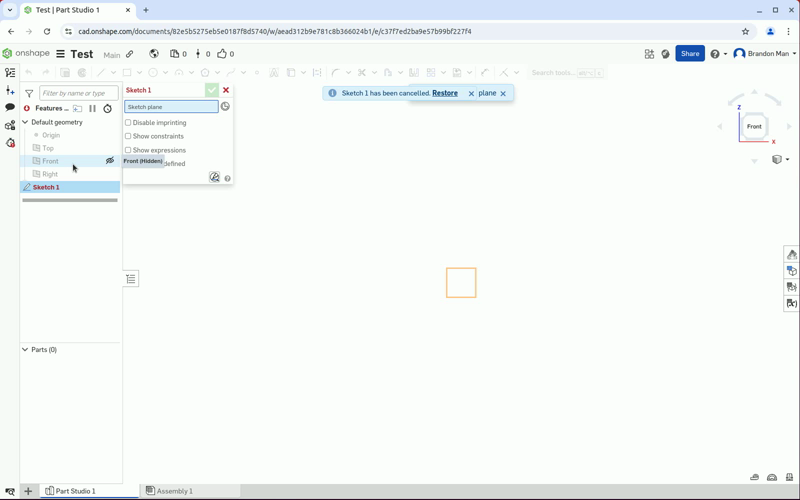
click(73, 163)
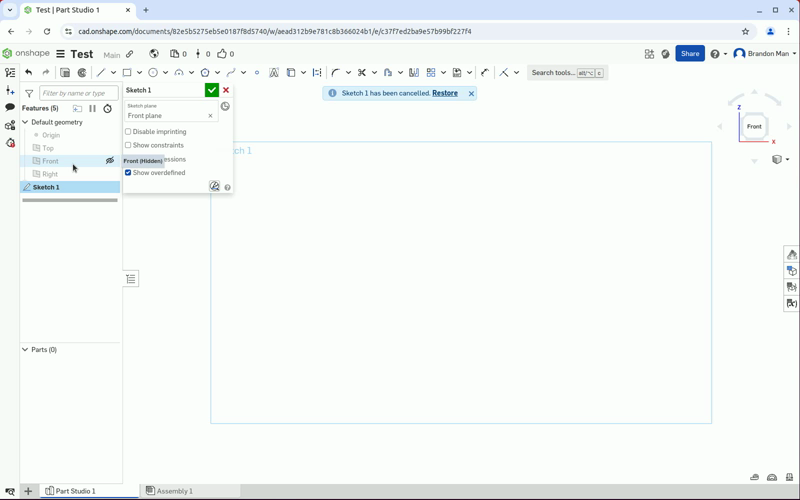
mouse_move(73, 352)
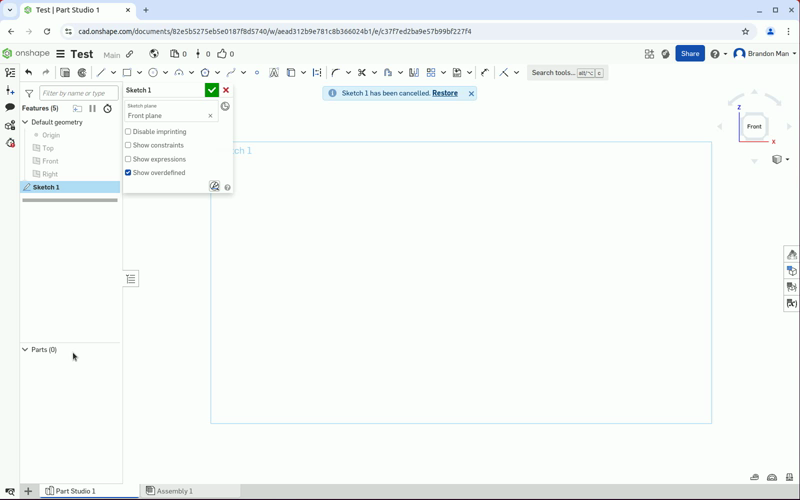
key(y)
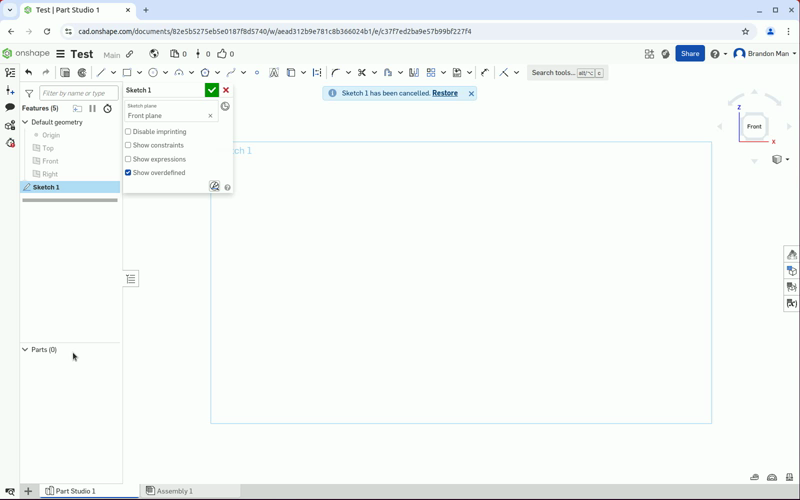
key(l)
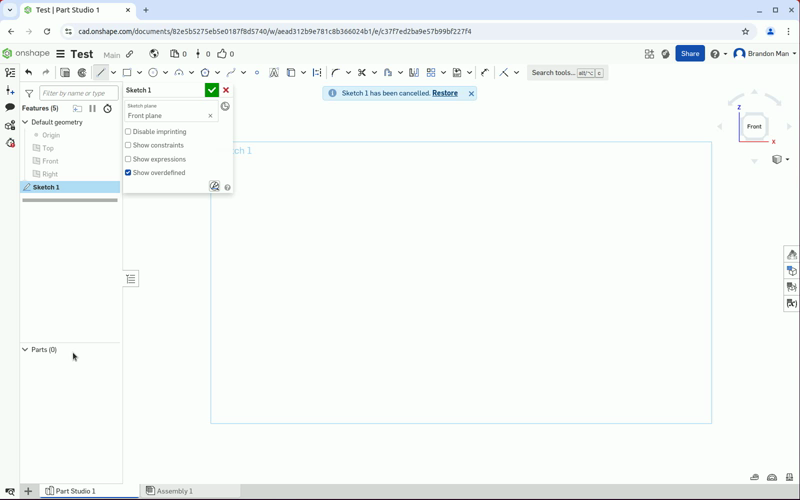
key_down(shift)
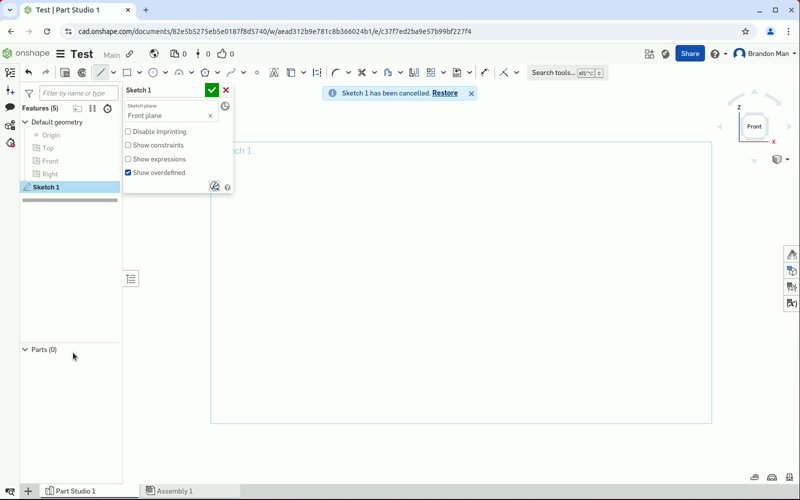
mouse_move(348, 282)
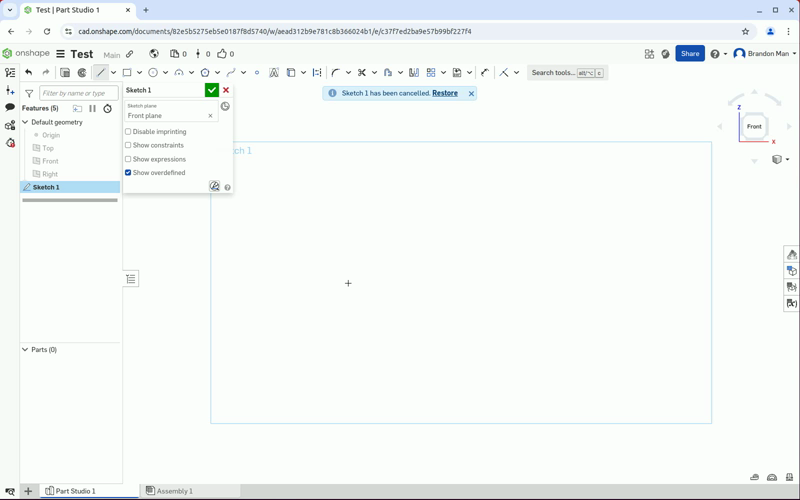
click(348, 282)
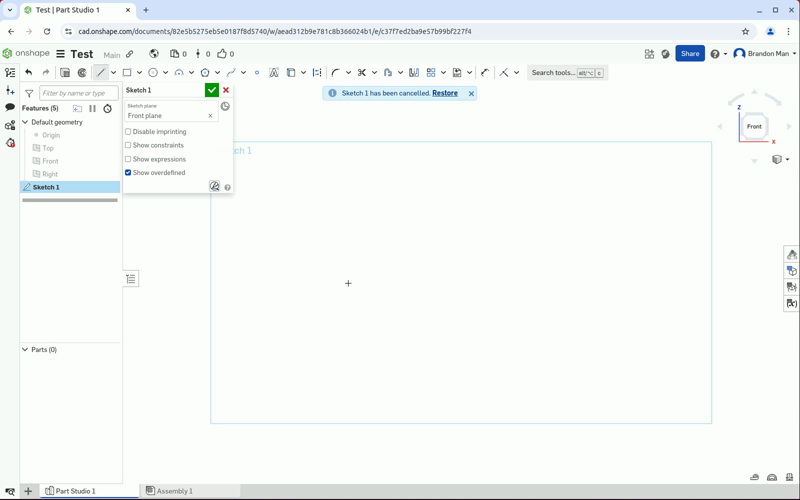
key_up(shift)
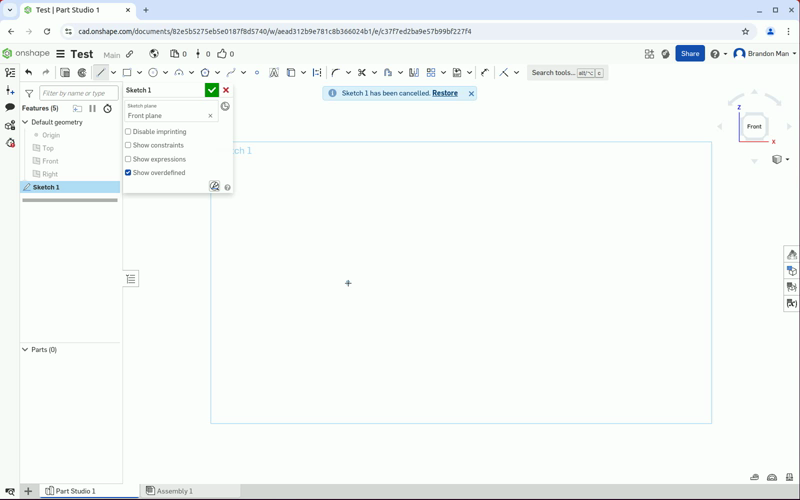
key_down(shift)
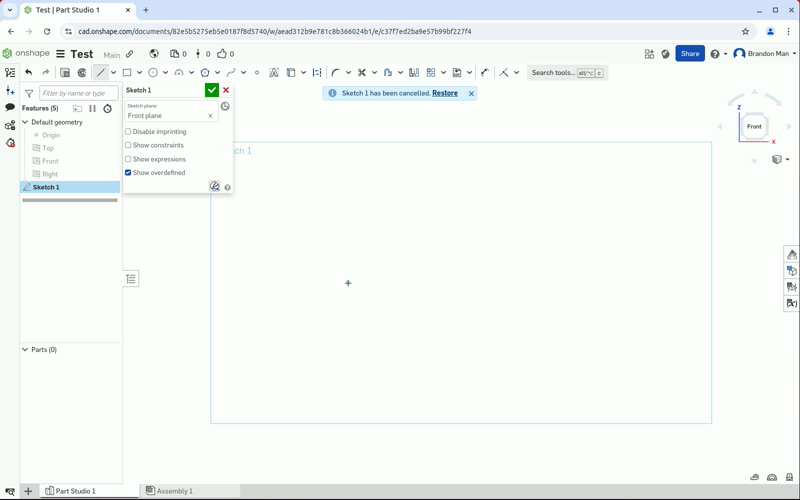
mouse_move(404, 379)
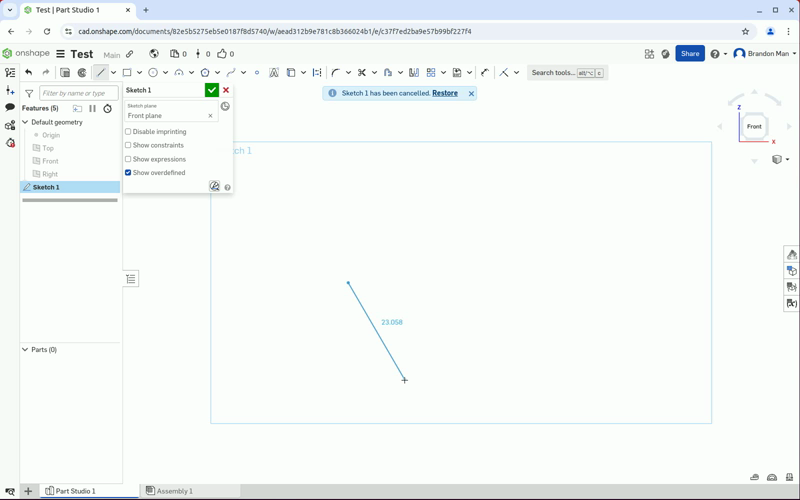
click(404, 379)
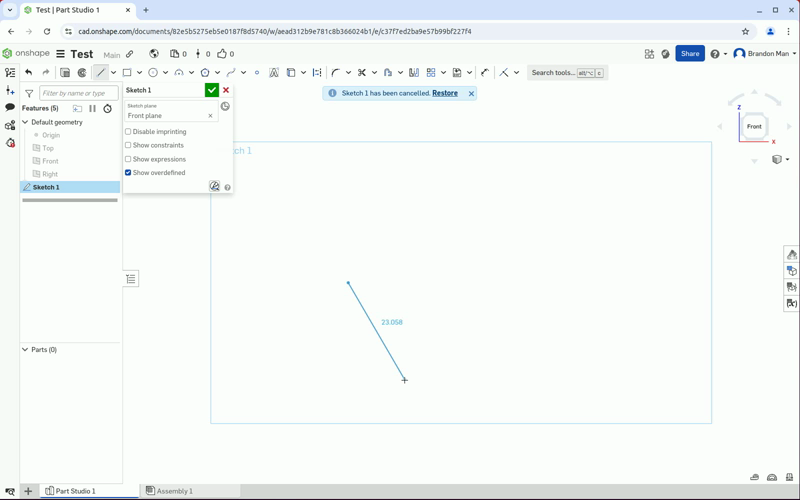
key_up(shift)
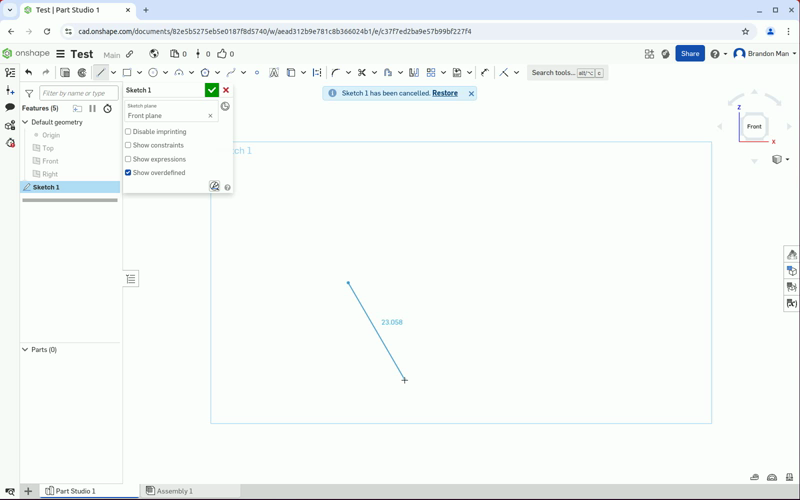
key_down(shift)
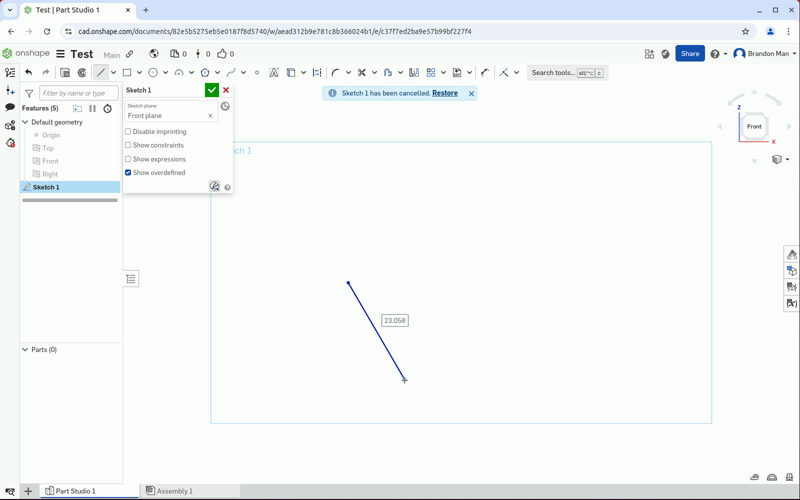
mouse_move(515, 379)
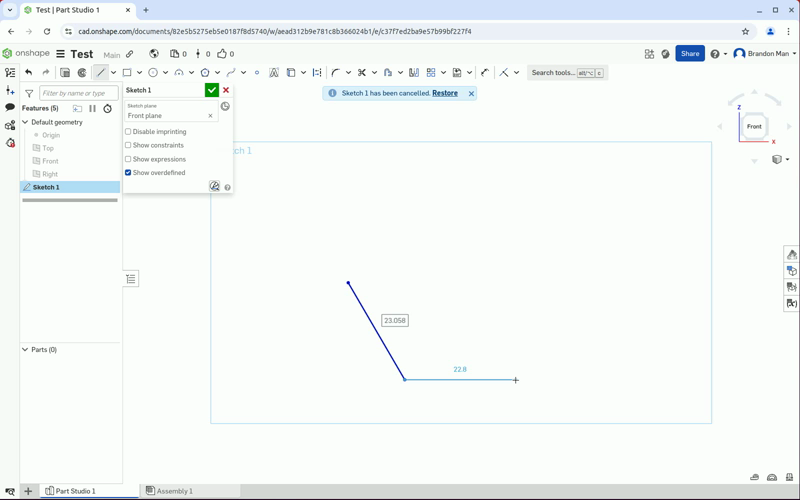
click(515, 379)
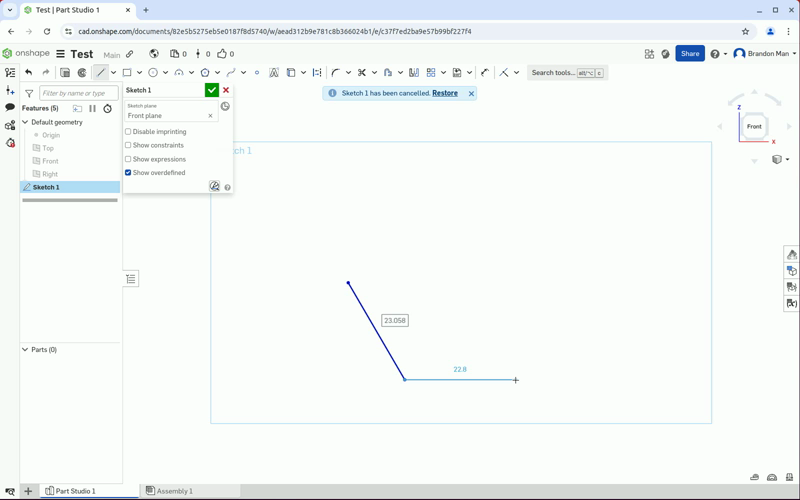
key_up(shift)
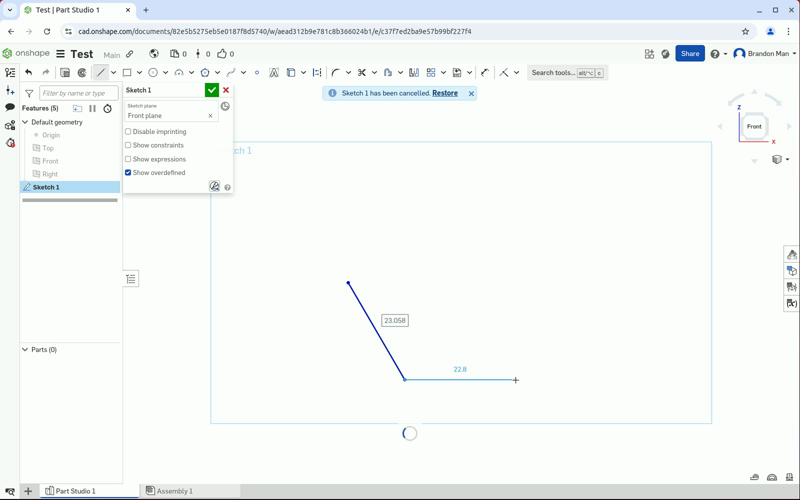
key_down(shift)
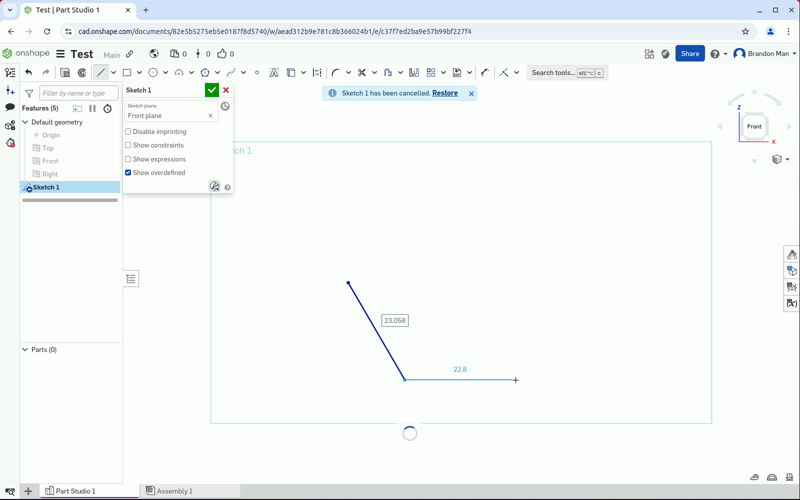
mouse_move(572, 282)
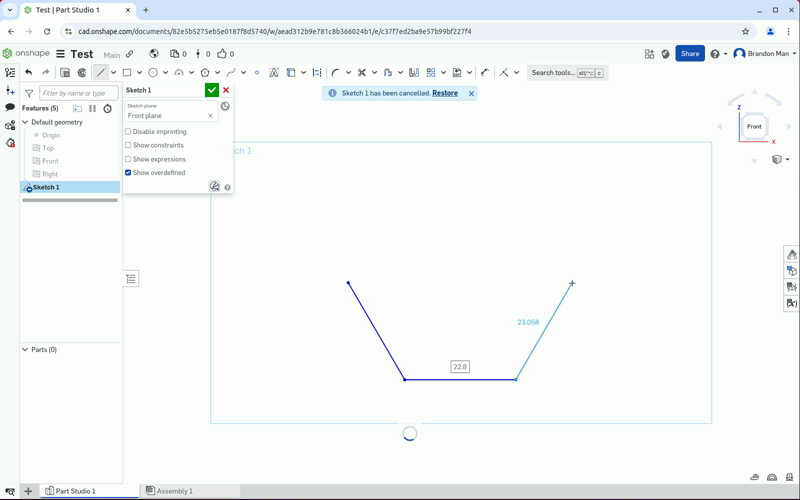
click(572, 282)
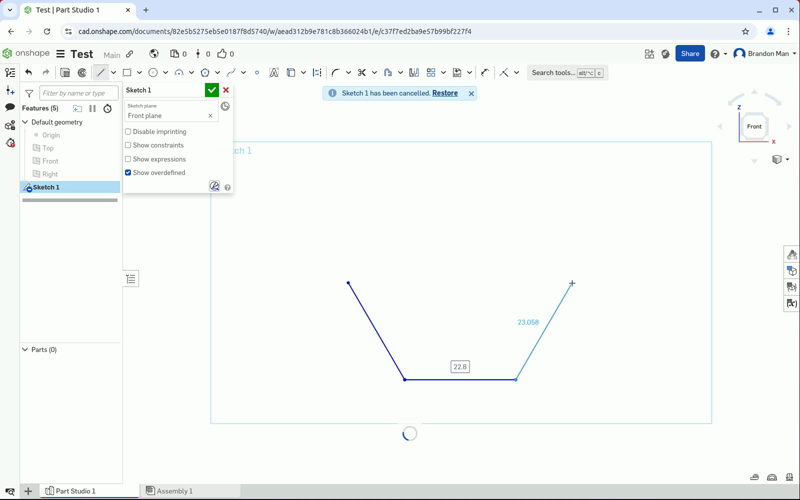
key_up(shift)
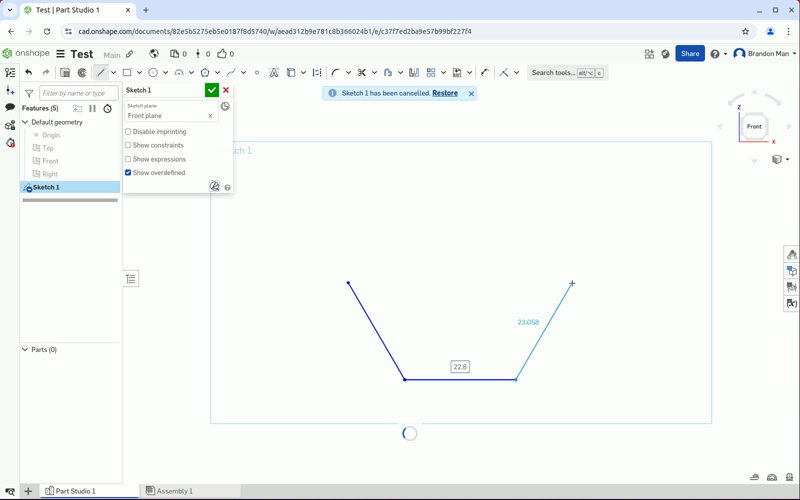
key_down(shift)
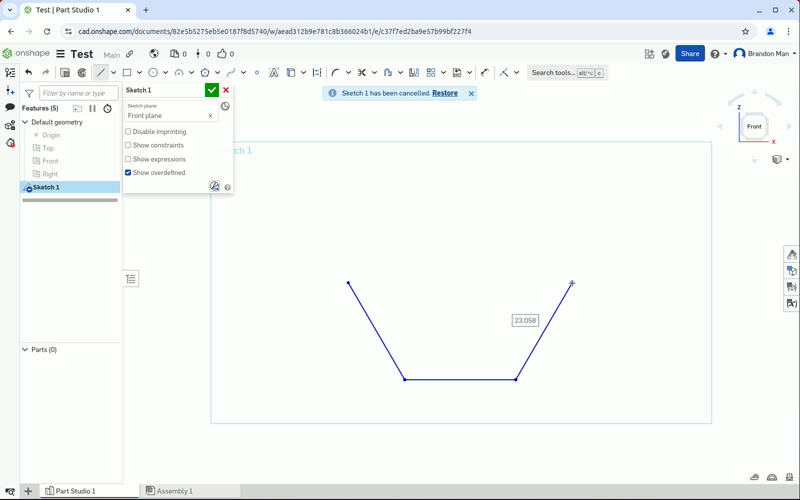
mouse_move(515, 186)
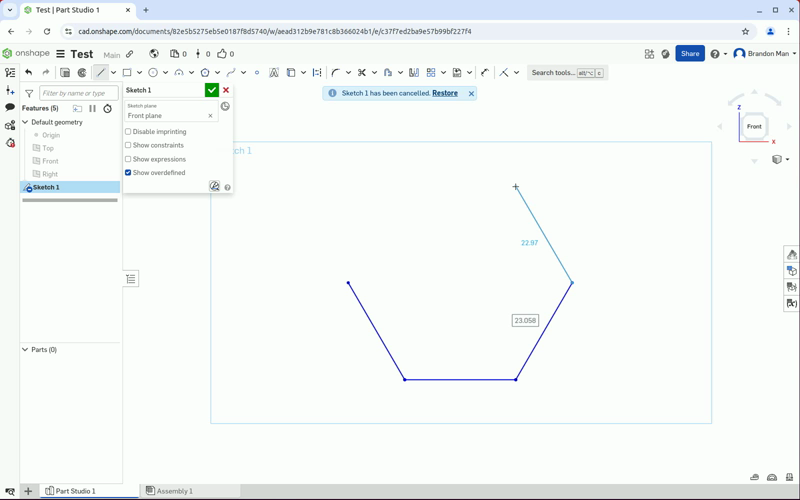
click(515, 186)
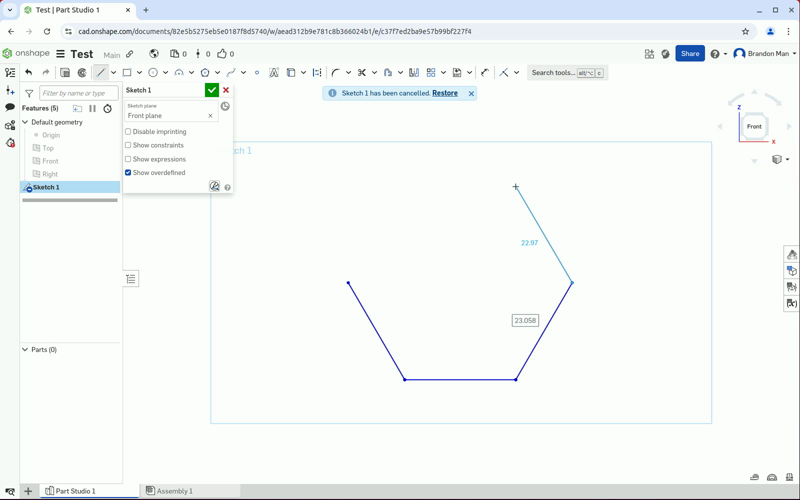
key_up(shift)
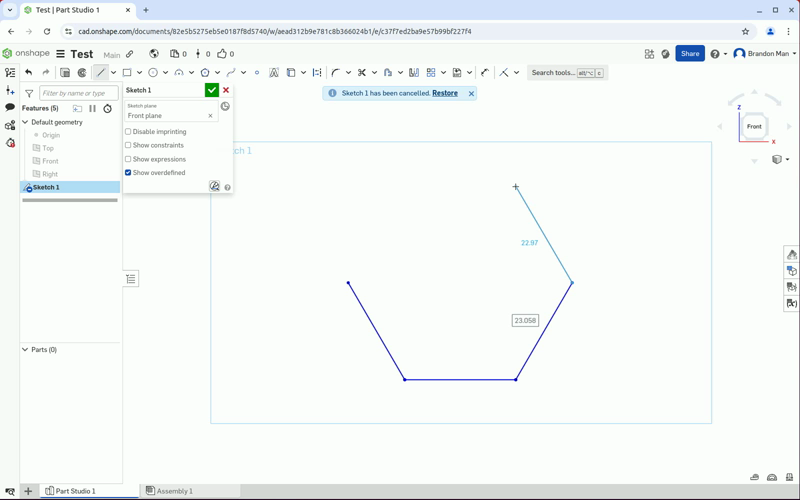
key_down(shift)
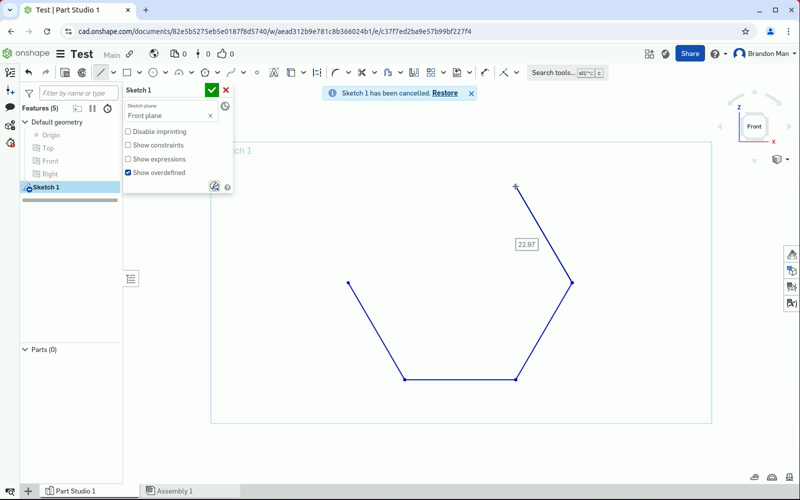
mouse_move(404, 186)
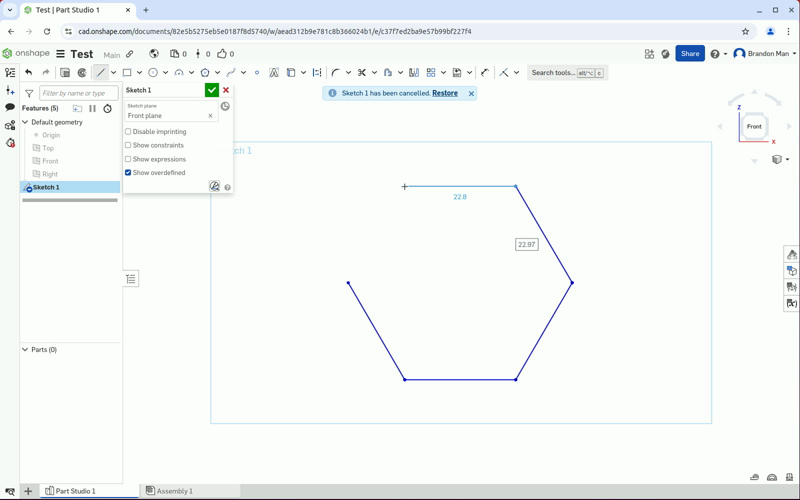
click(404, 186)
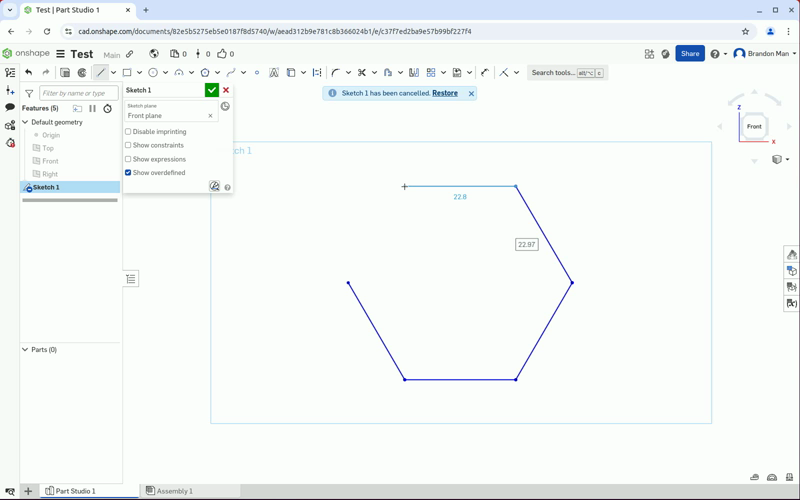
key_up(shift)
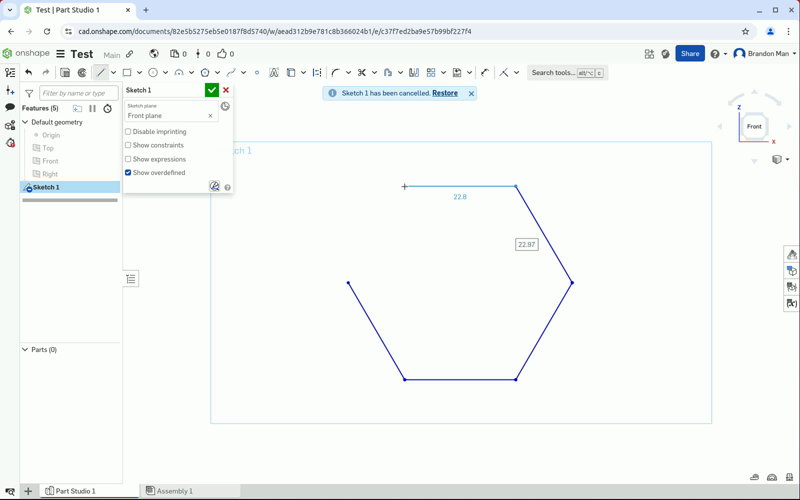
key_down(shift)
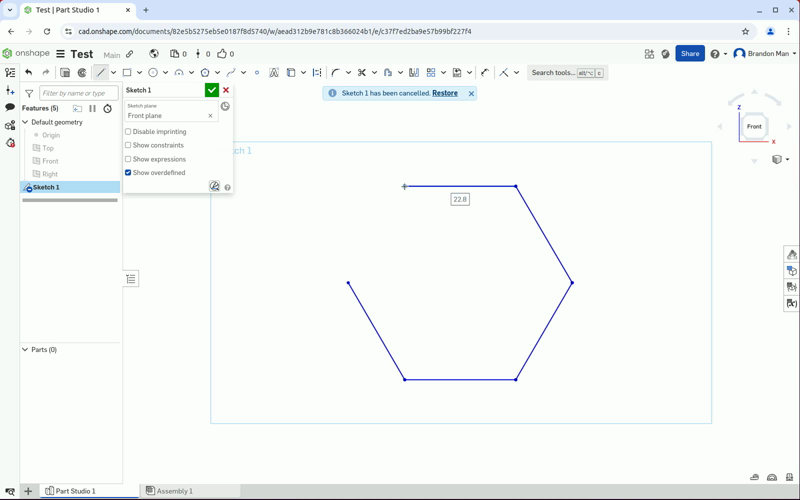
mouse_move(348, 282)
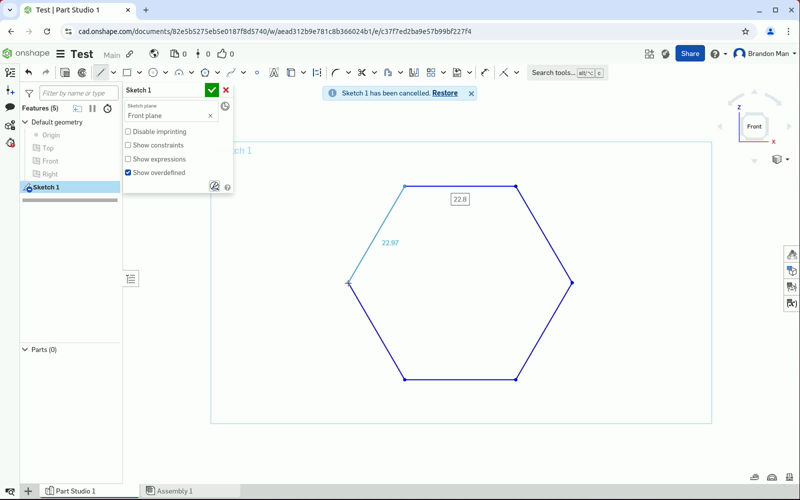
key_up(shift)
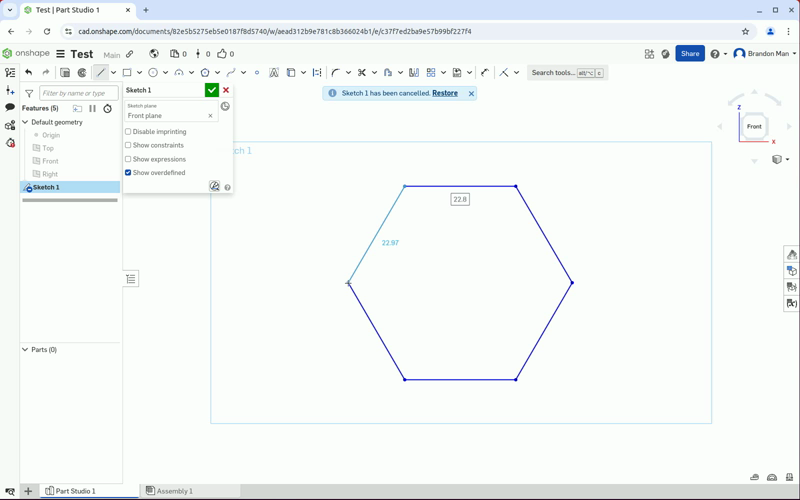
click(348, 282)
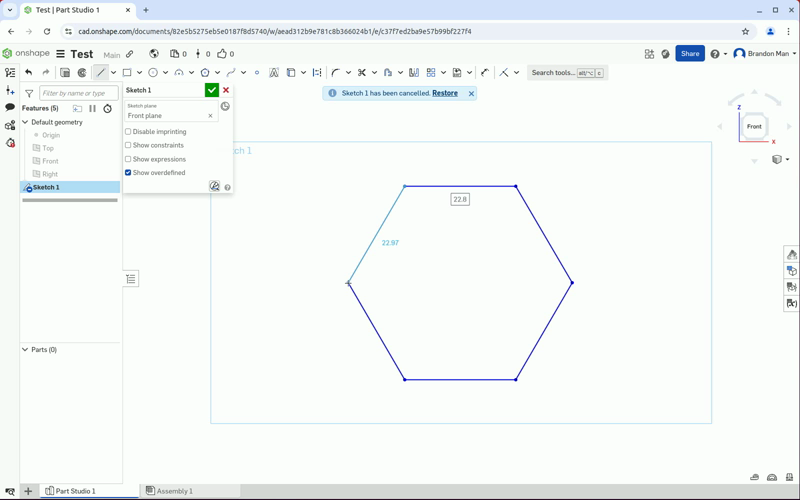
key(esc)
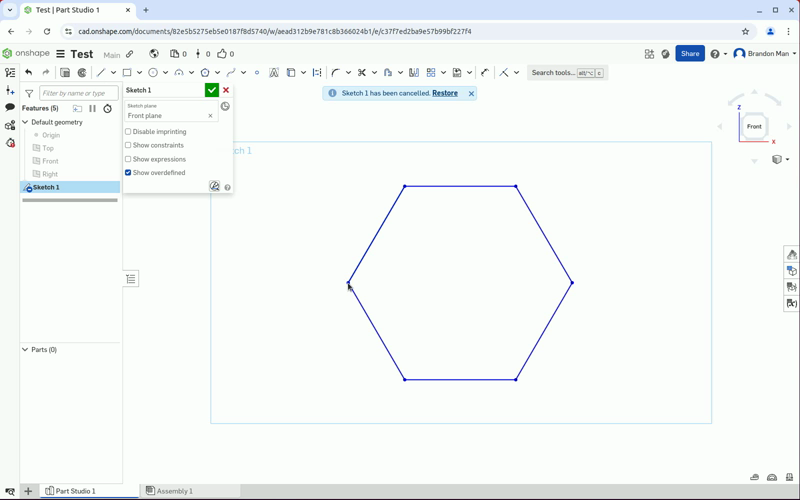
key(c)
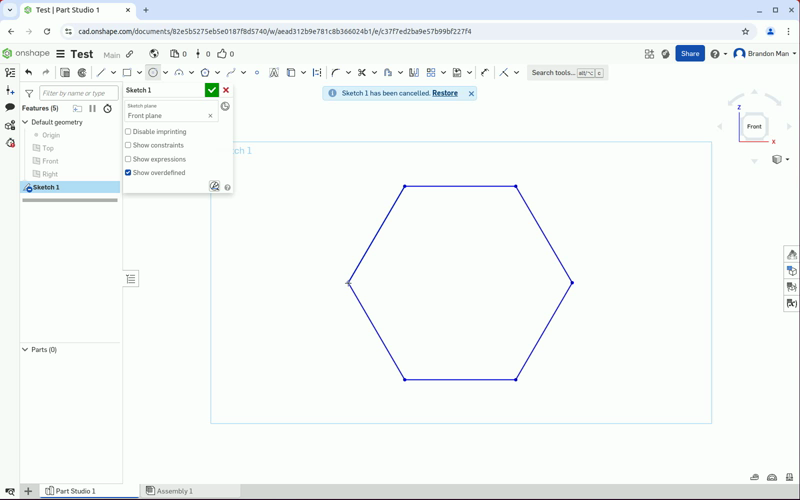
key_down(shift)
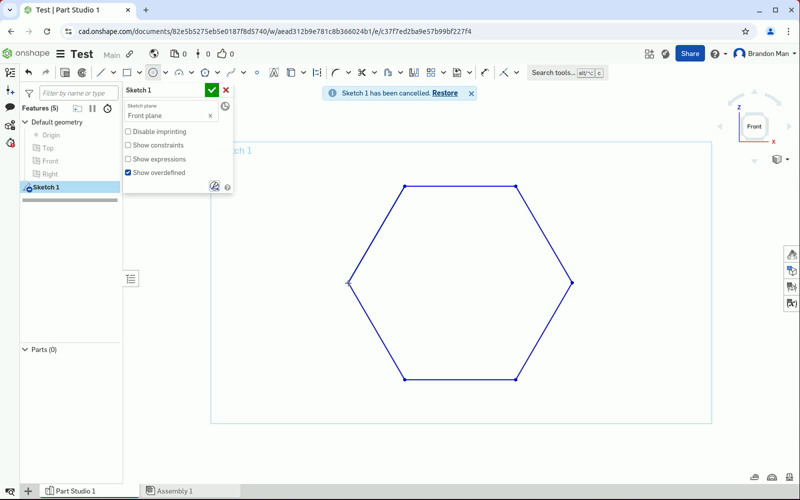
mouse_move(461, 282)
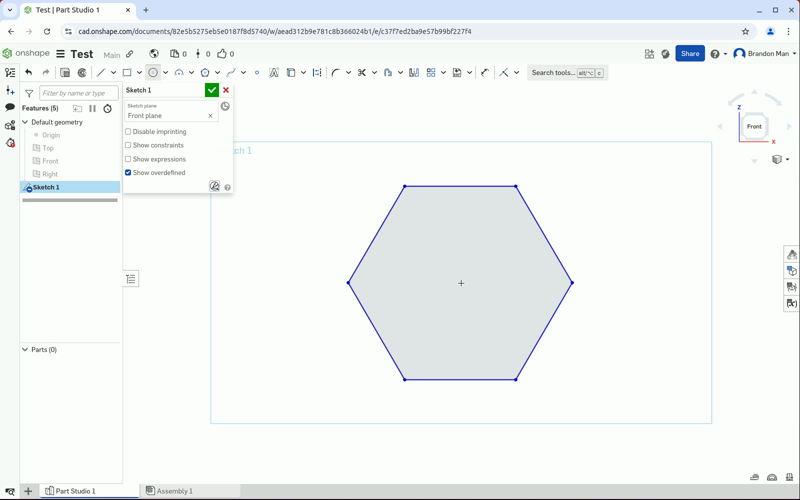
click(461, 282)
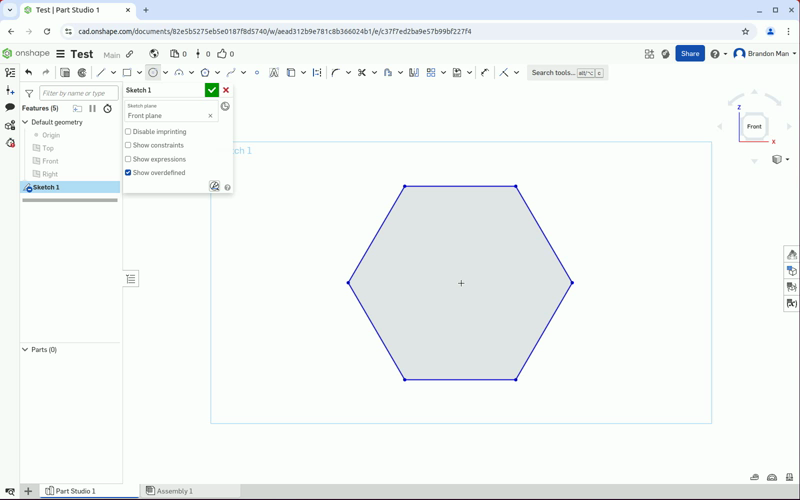
key_up(shift)
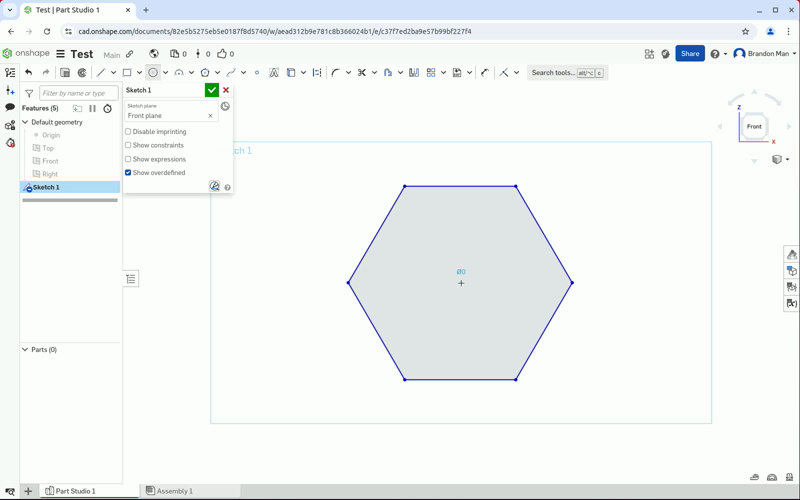
mouse_move(510, 282)
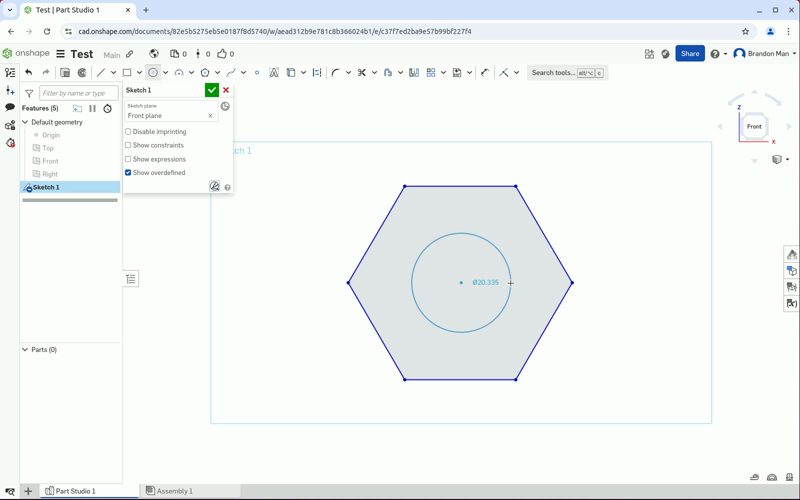
click(510, 282)
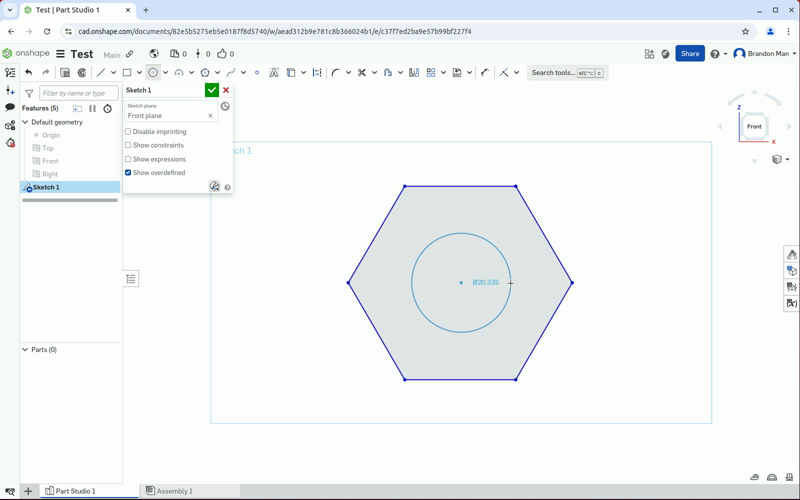
key(esc)
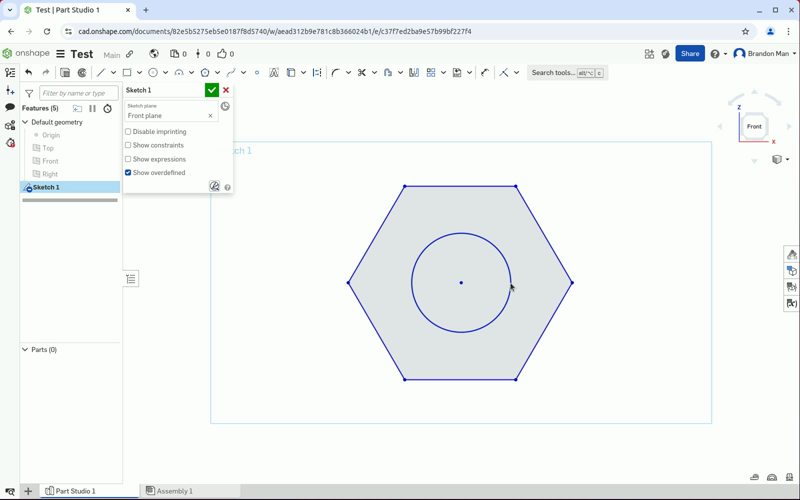
mouse_move(445, 362)
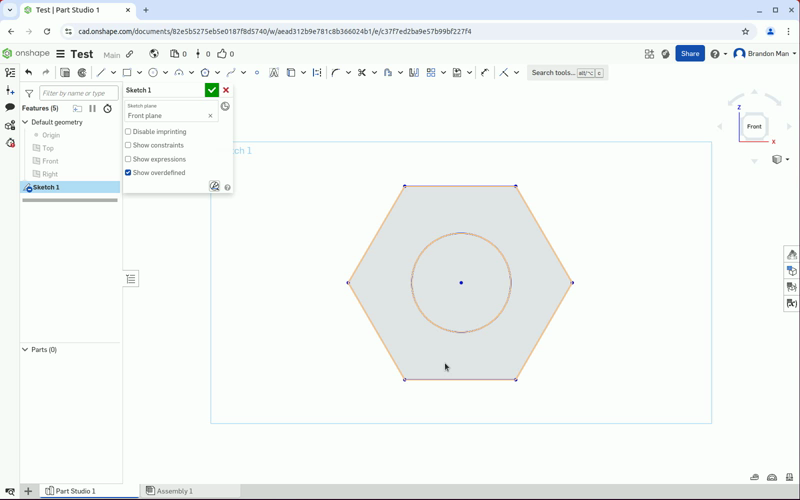
click(445, 362)
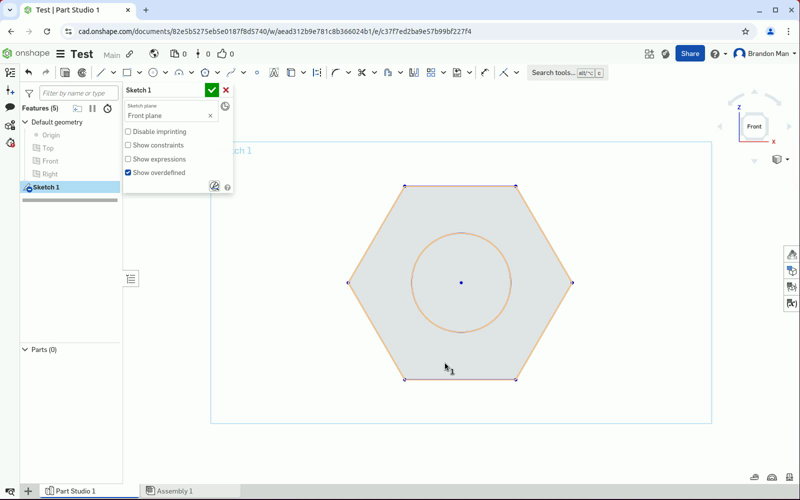
mouse_move(73, 352)
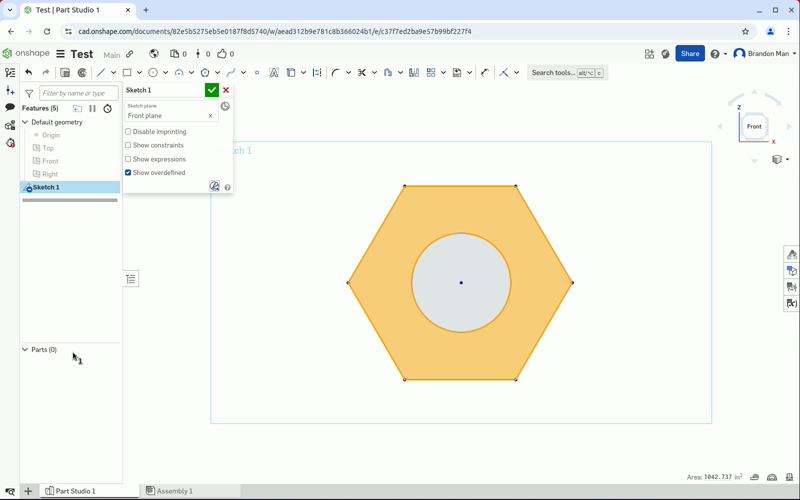
key(shift+y)
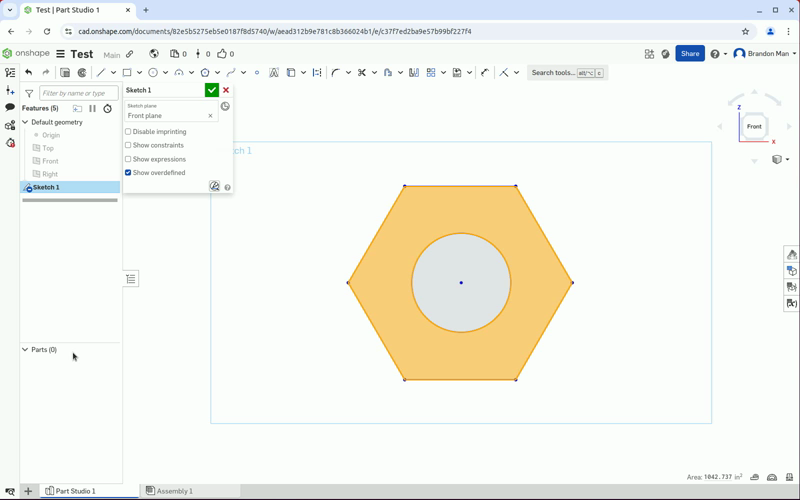
key(shift+e)
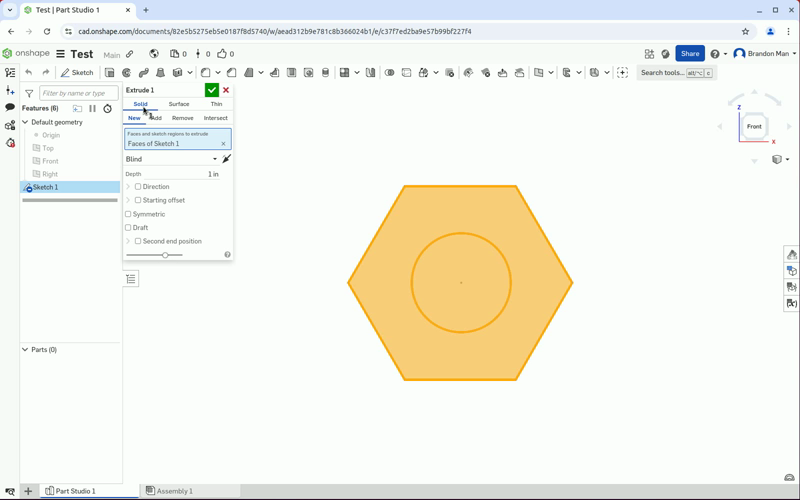
mouse_move(143, 106)
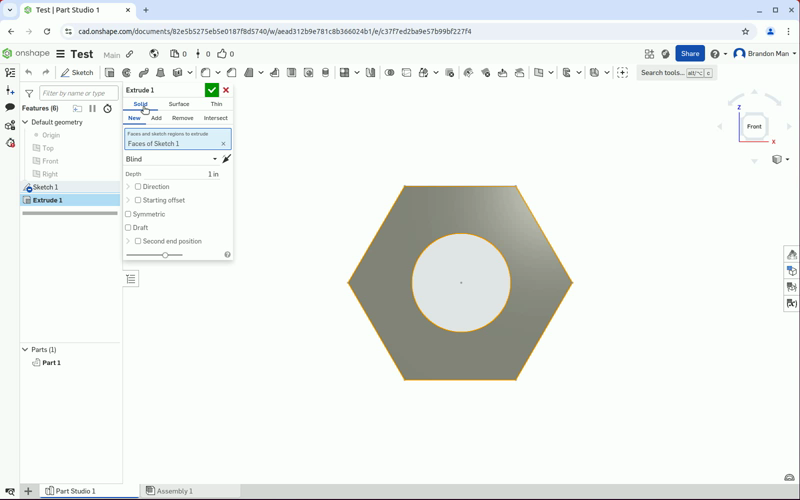
click(143, 106)
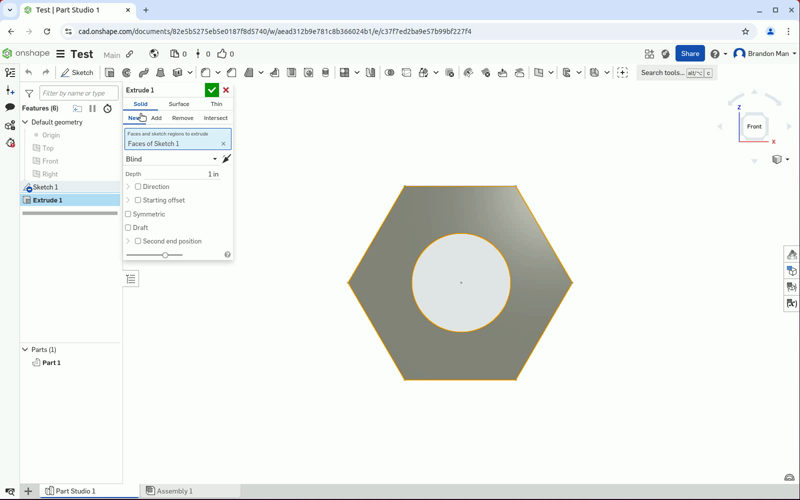
mouse_move(137, 120)
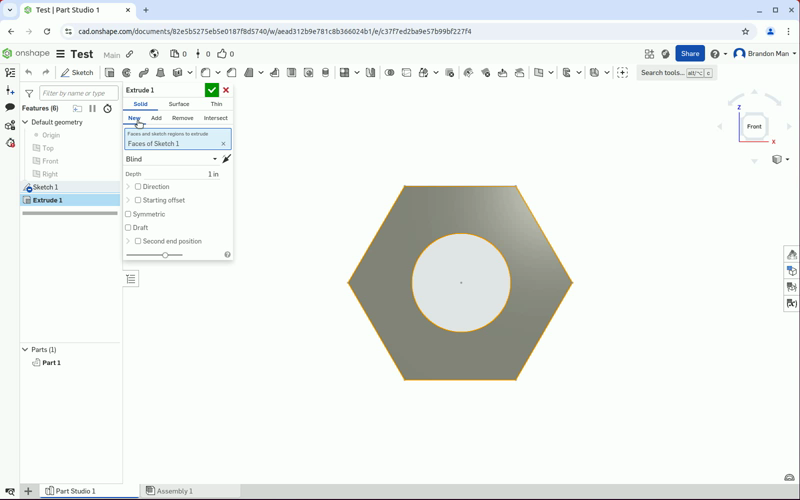
click(137, 120)
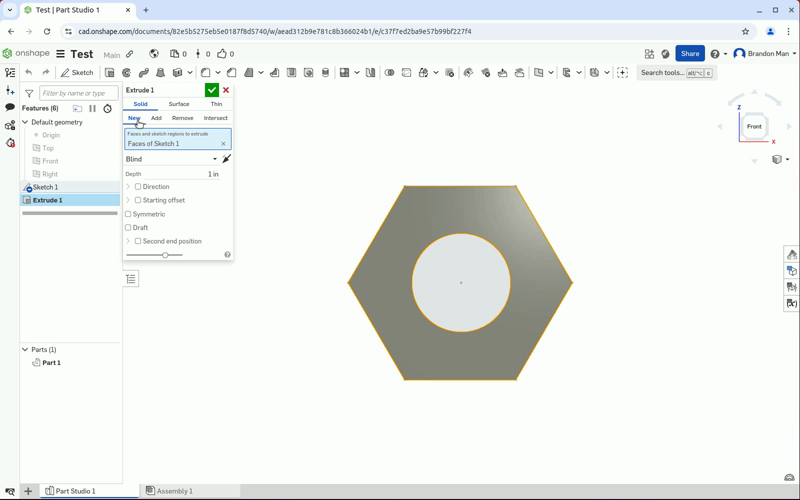
key(tab, 4)
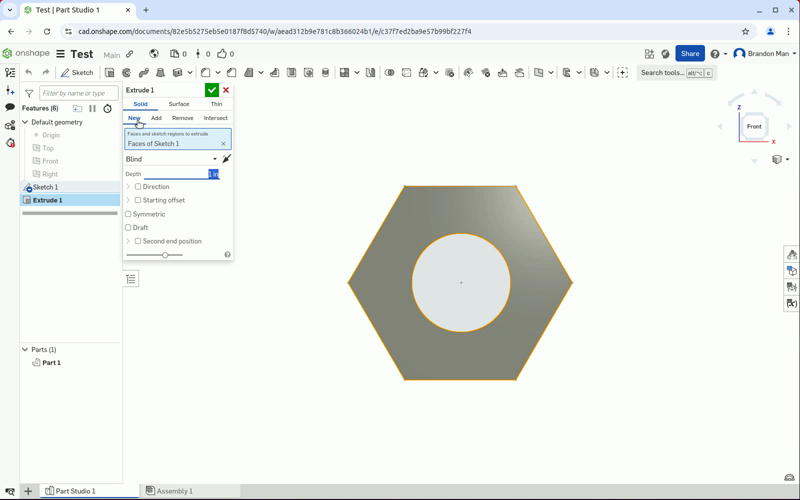
text(10.11)
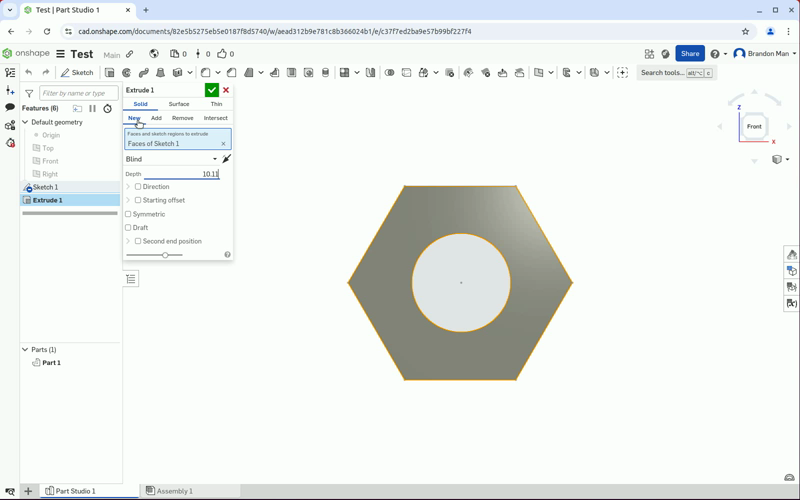
key(enter)
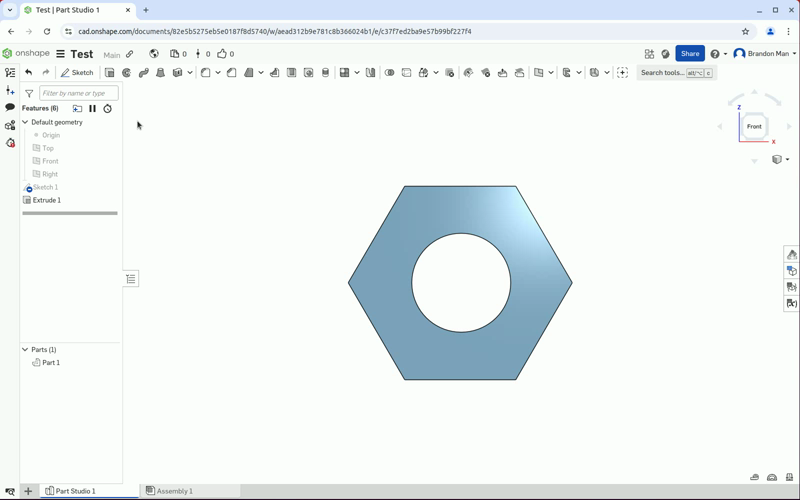
key(shift+h)
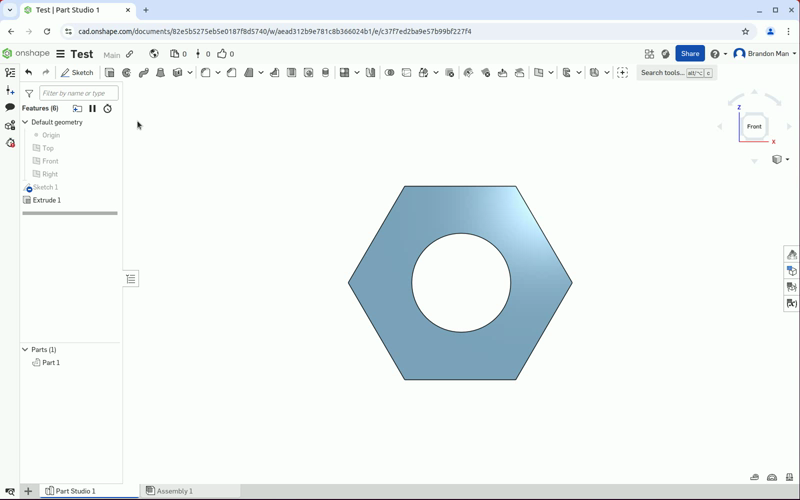
key(shift+h)
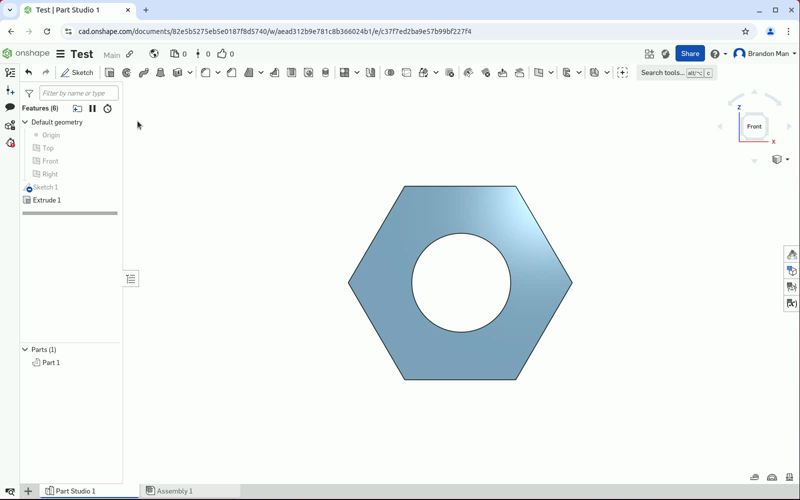
mouse_move(73, 189)
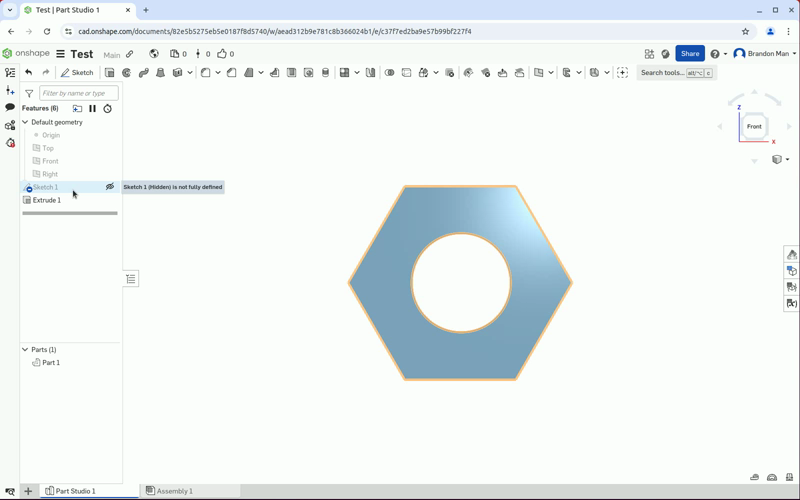
click(73, 189)
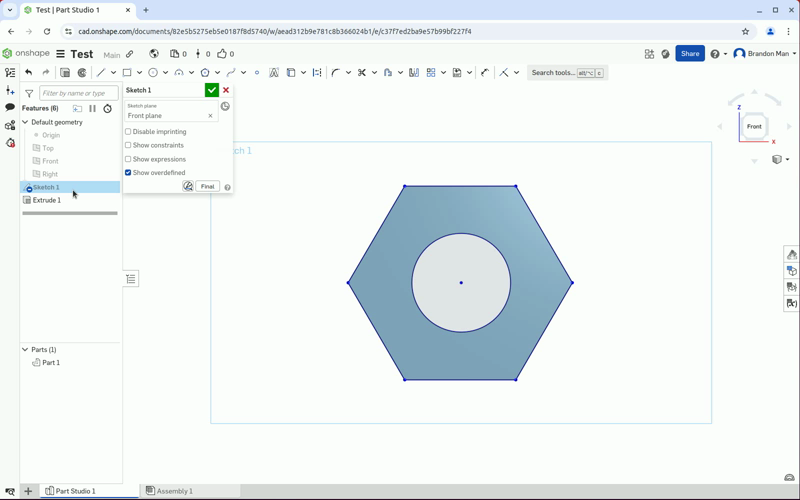
mouse_move(229, 92)
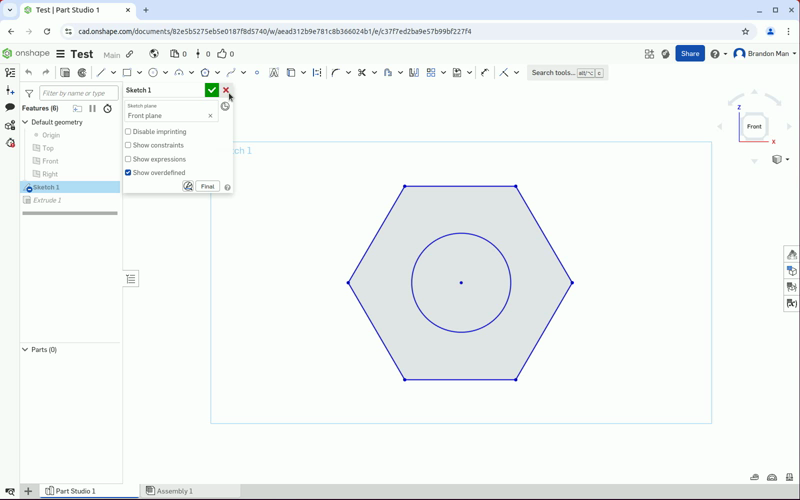
click(229, 92)
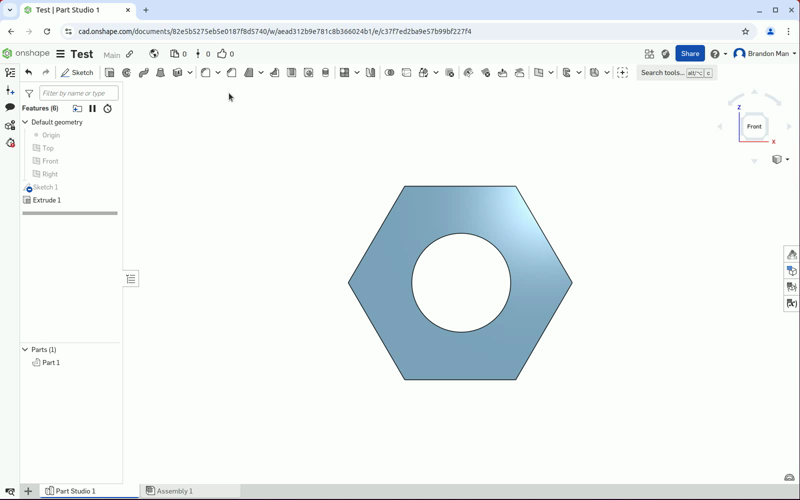
mouse_move(541, 75)
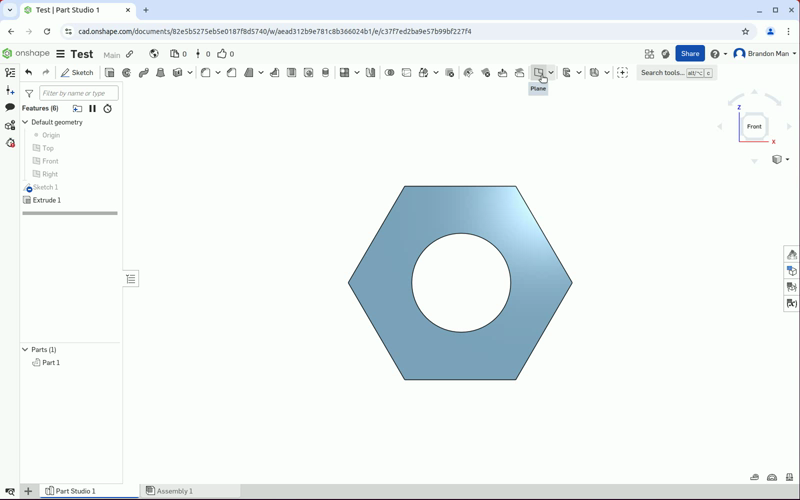
click(541, 75)
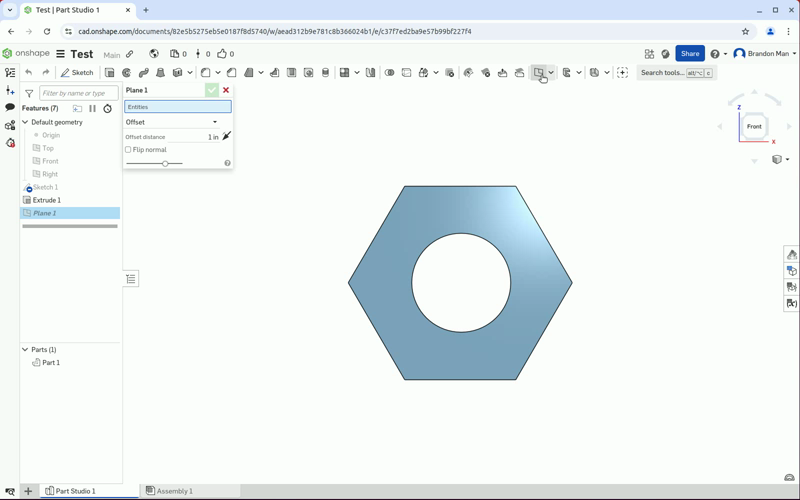
mouse_move(73, 163)
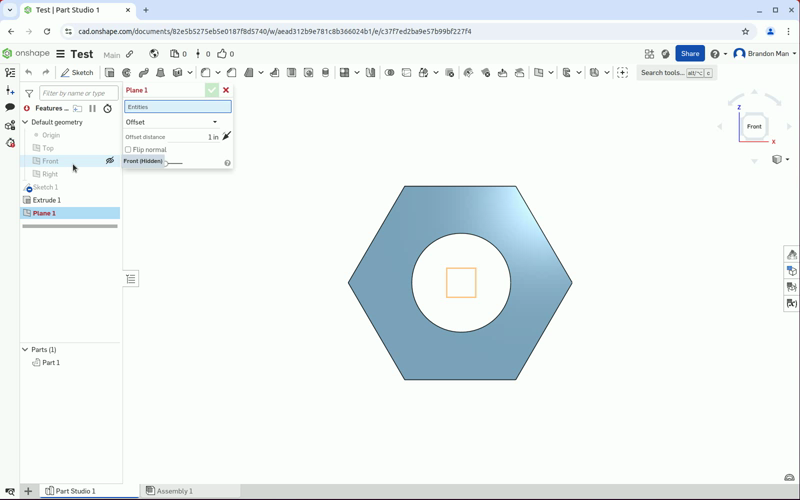
click(73, 163)
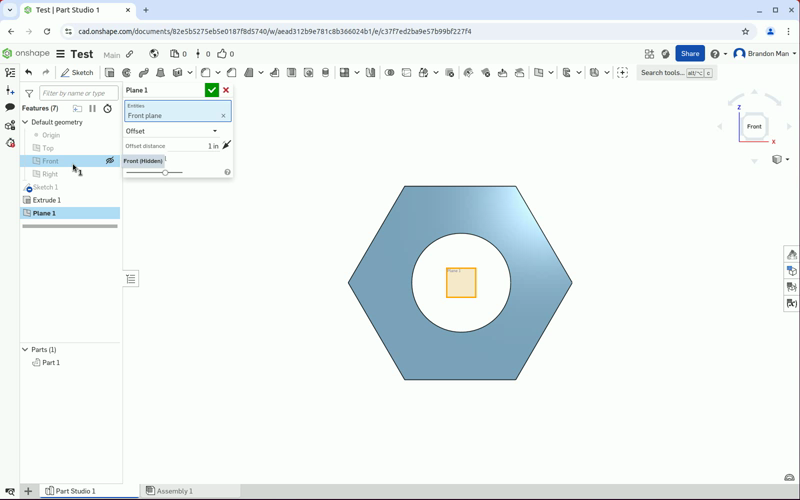
key(tab, 2)
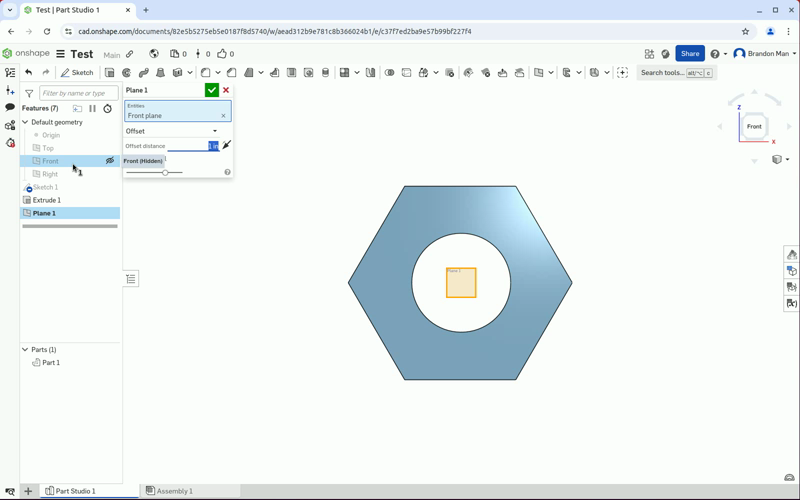
text(10.106)
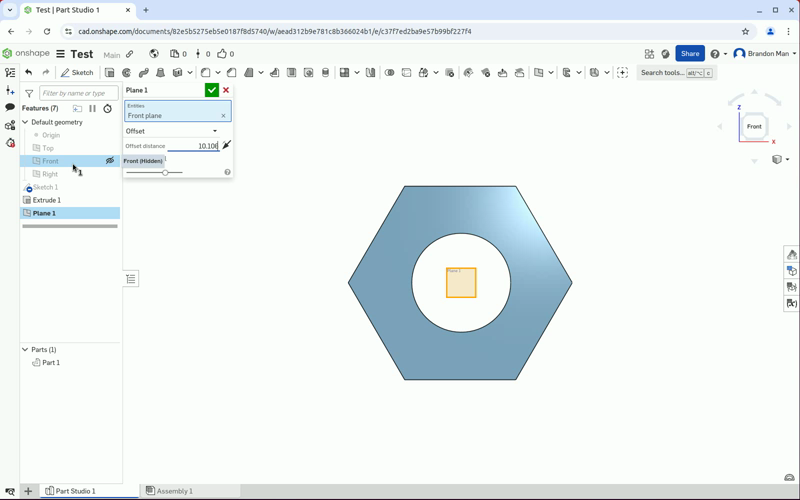
key(enter, 2)
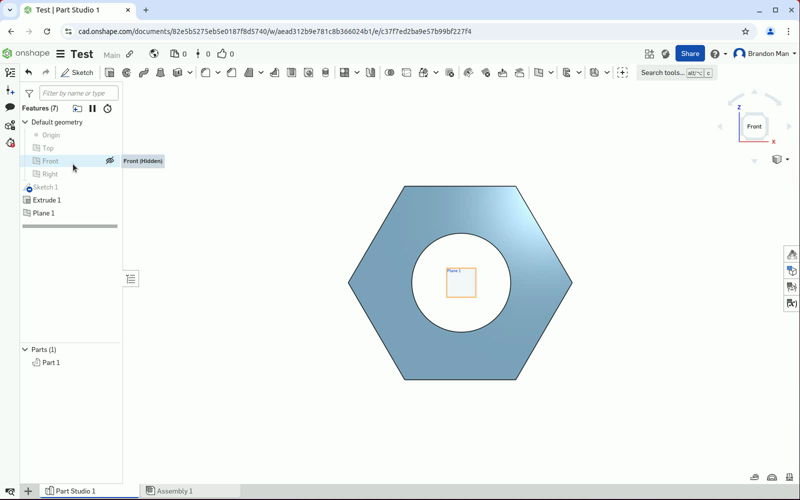
key(shift+s)
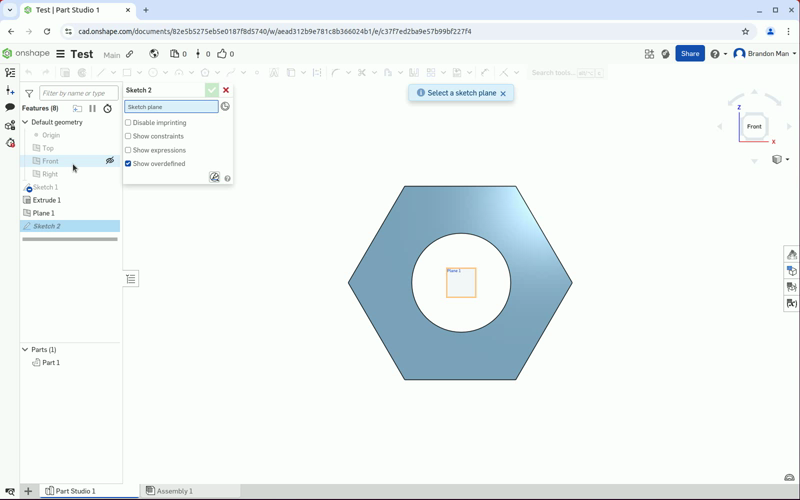
mouse_move(73, 215)
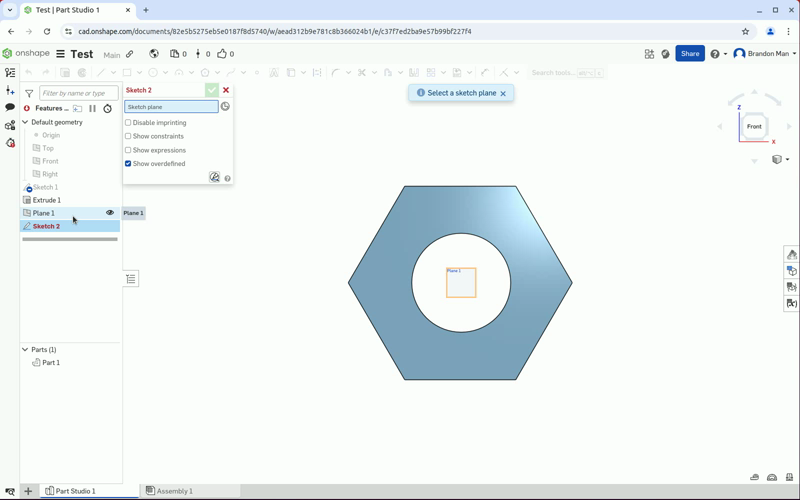
click(73, 215)
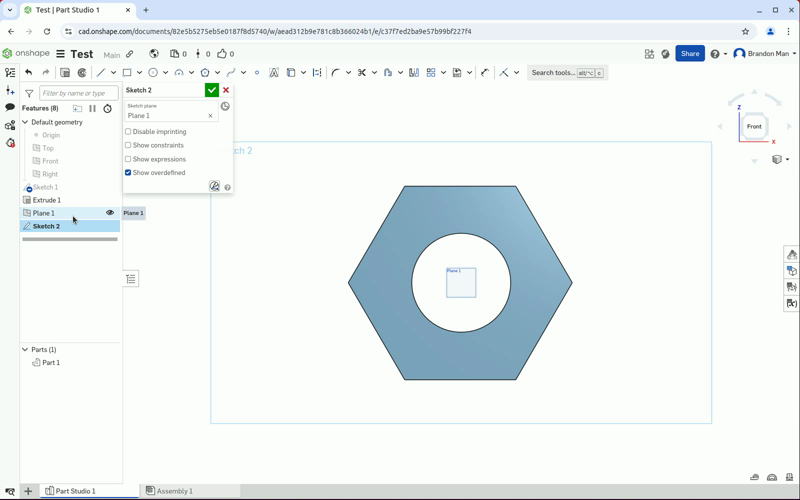
mouse_move(73, 352)
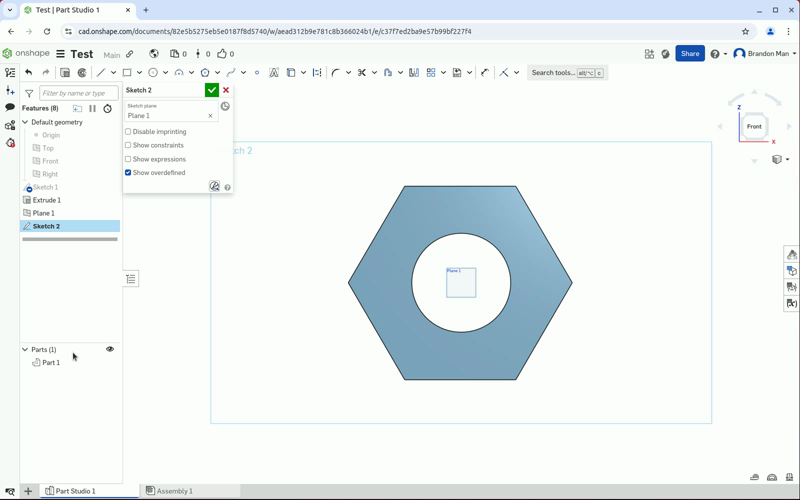
key(y)
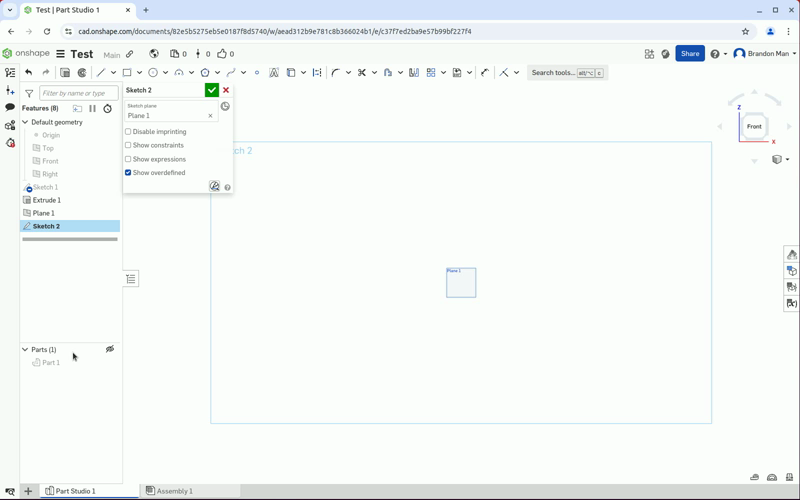
key(l)
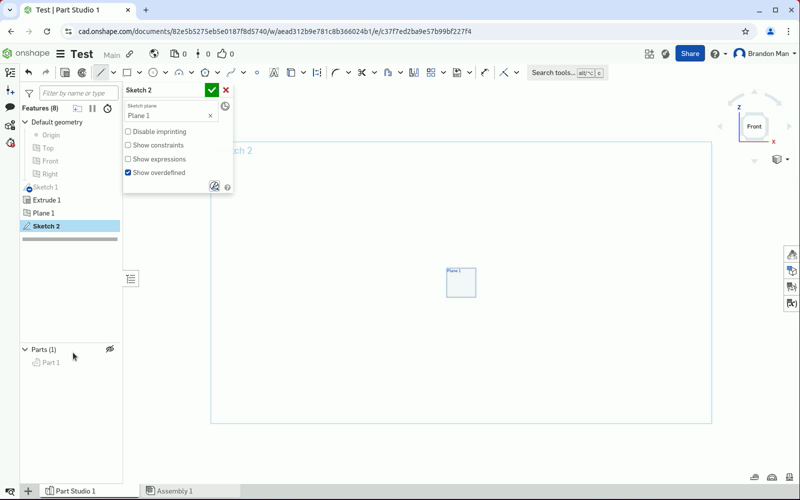
key_down(shift)
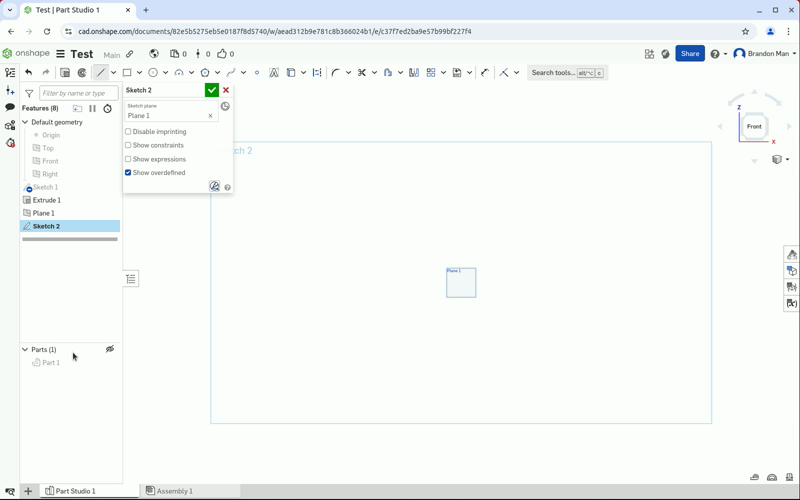
mouse_move(348, 282)
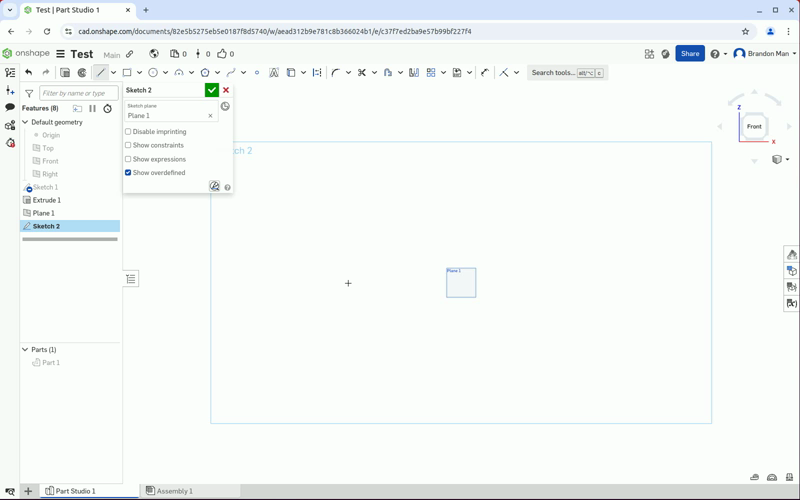
click(348, 282)
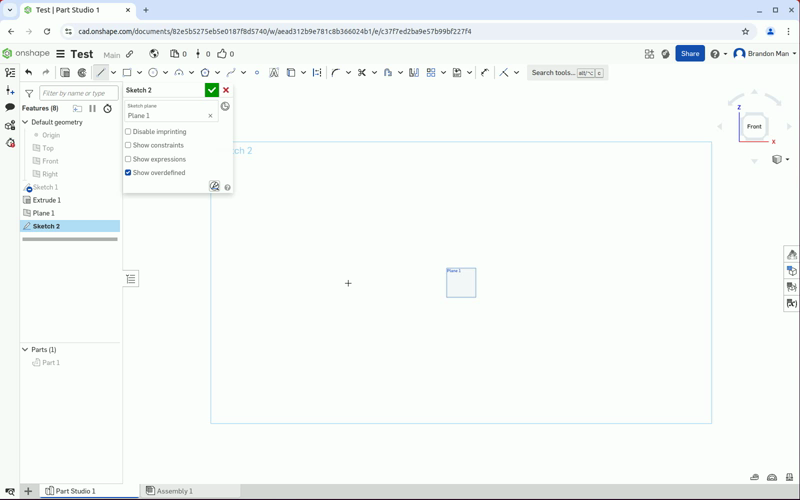
key_up(shift)
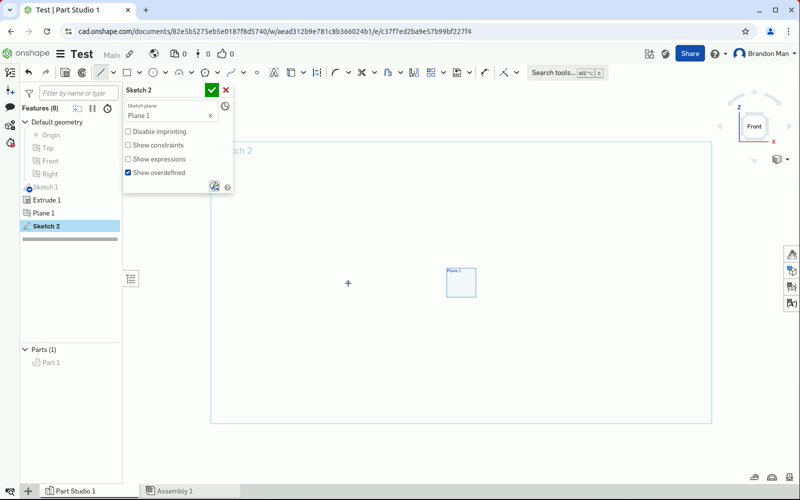
key_down(shift)
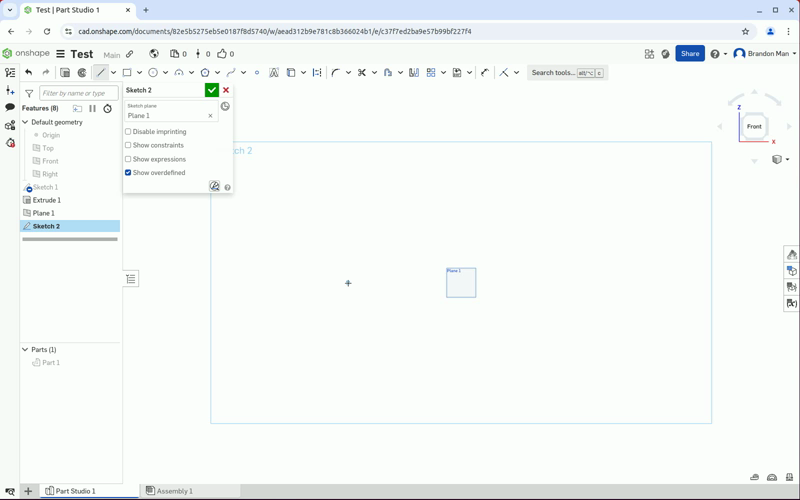
mouse_move(378, 282)
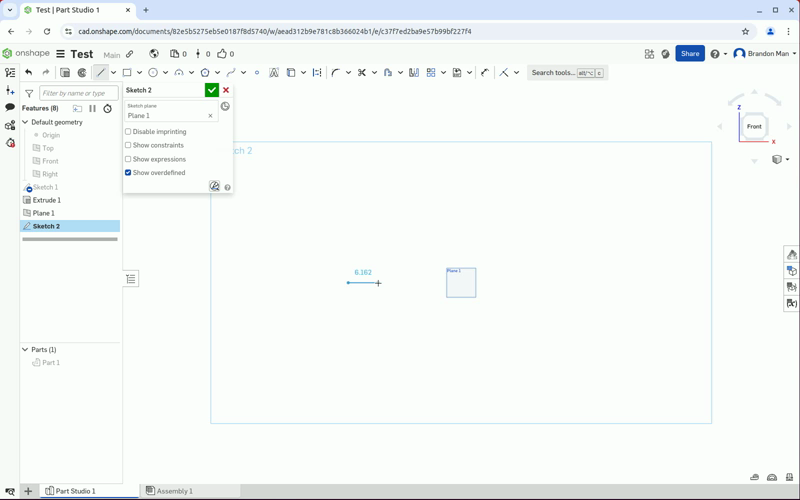
mouse_move(376, 332)
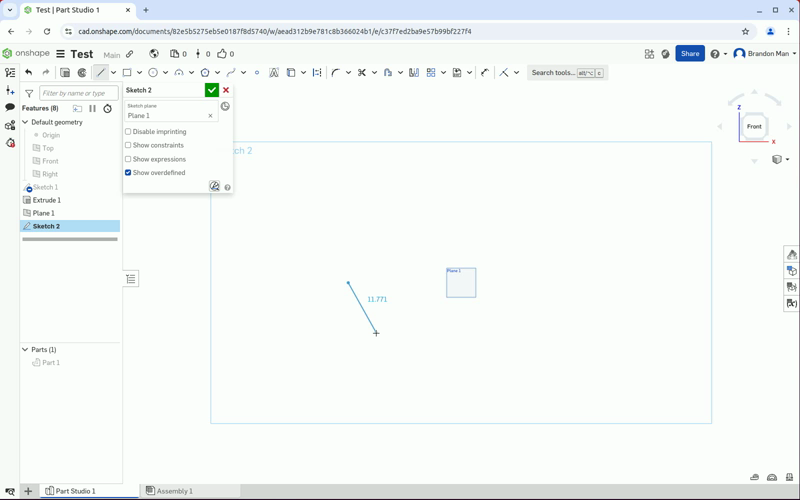
click(376, 332)
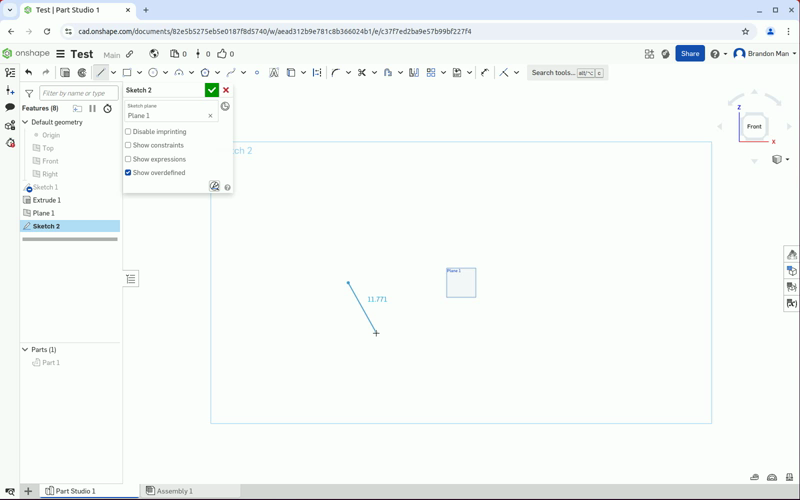
key_up(shift)
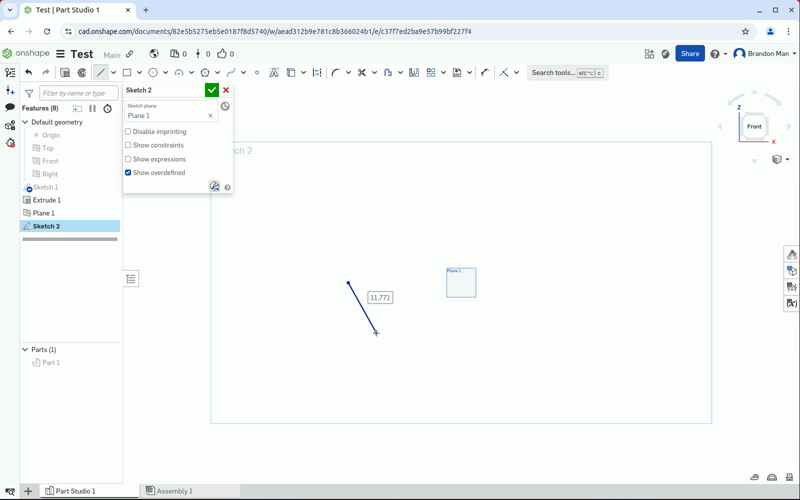
key(esc)
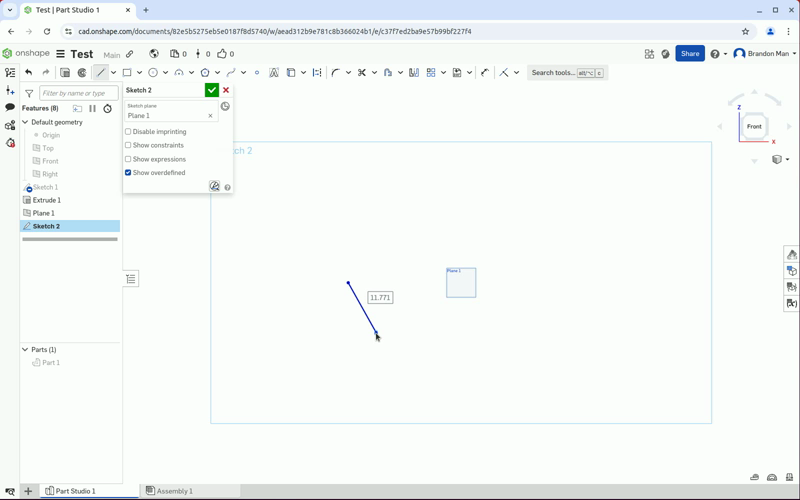
key(a)
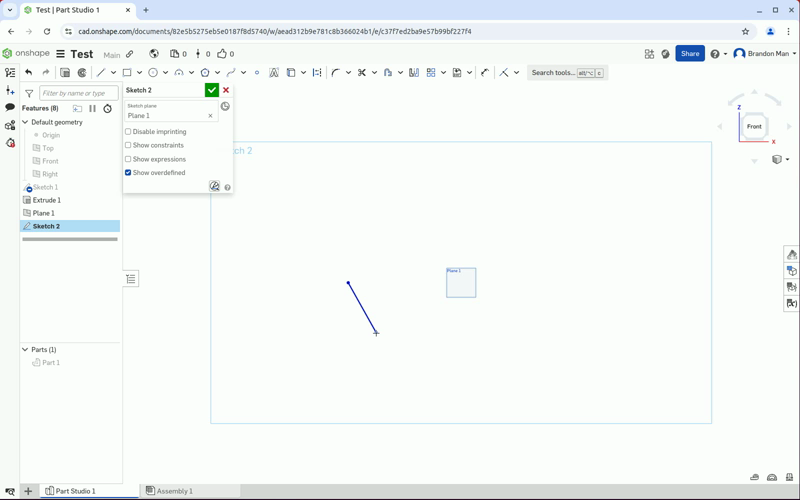
mouse_move(376, 332)
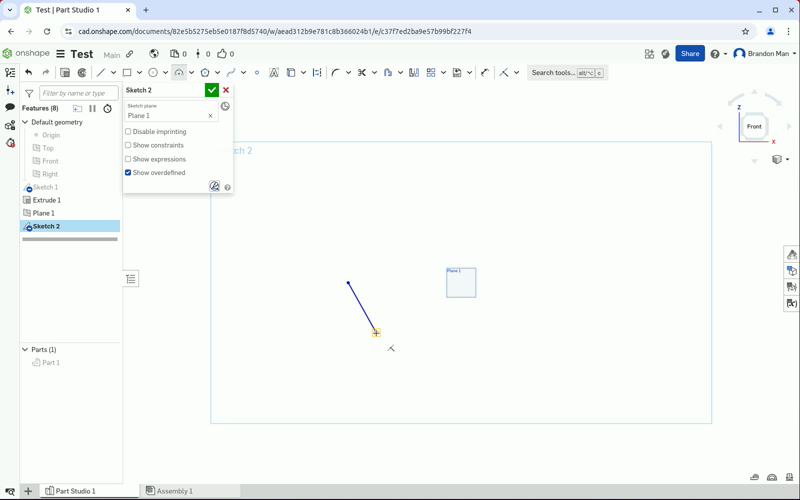
click(376, 332)
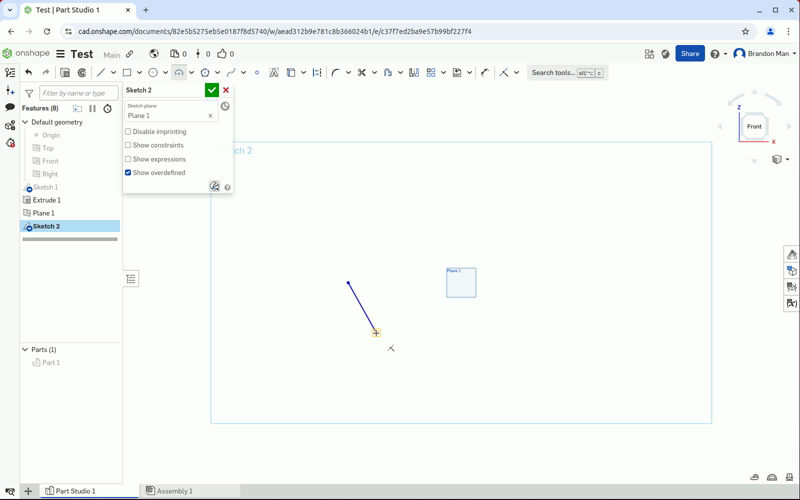
key_down(shift)
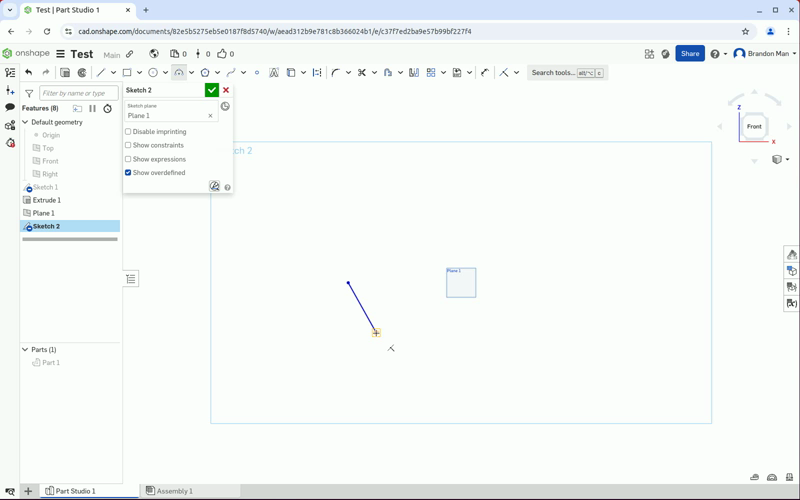
mouse_move(377, 233)
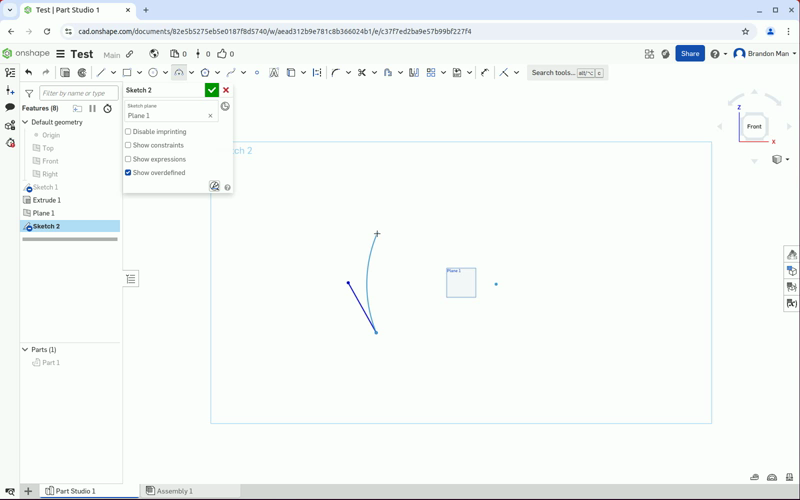
click(377, 233)
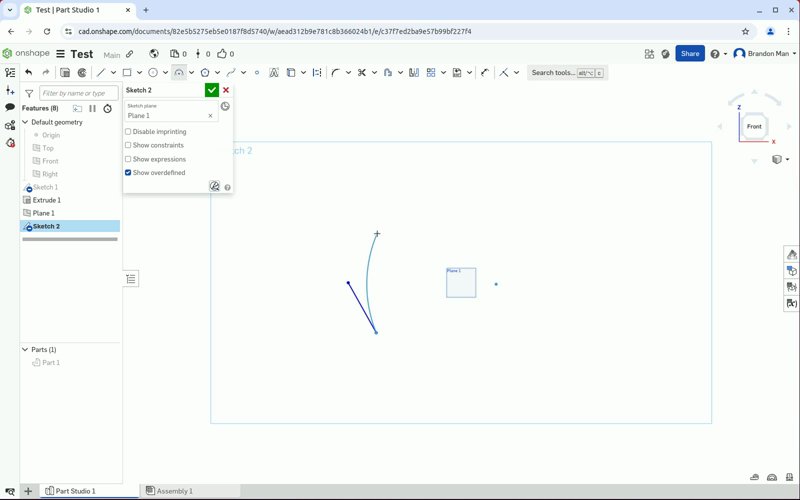
mouse_move(363, 282)
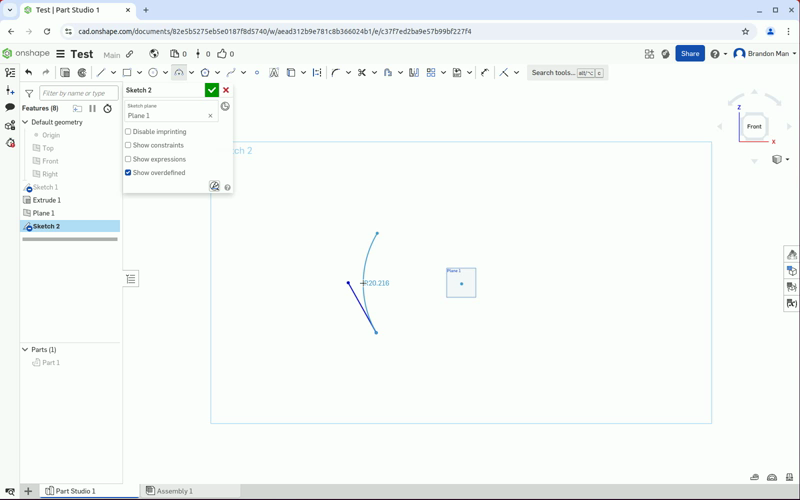
click(363, 282)
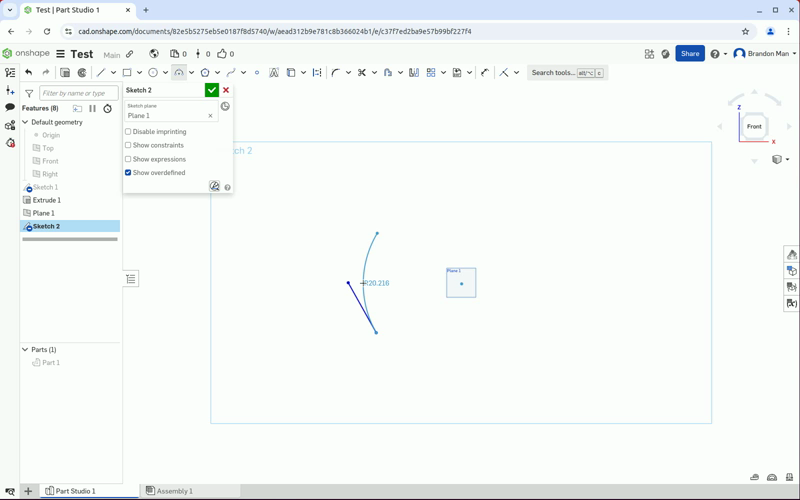
key_up(shift)
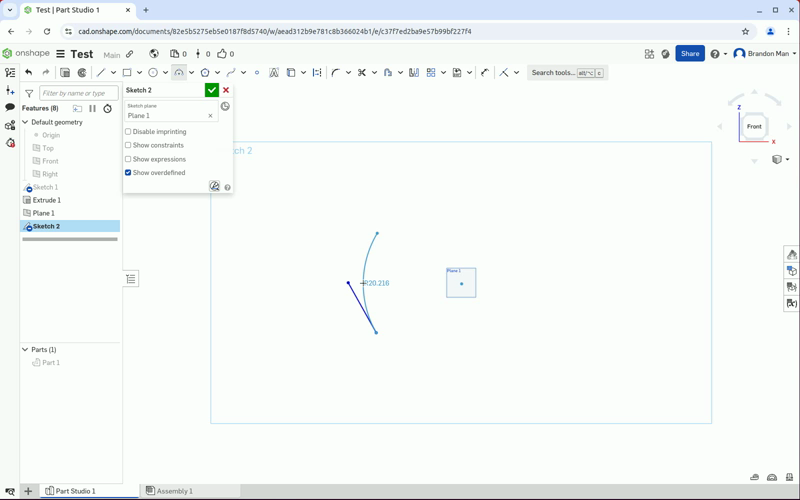
key(esc)
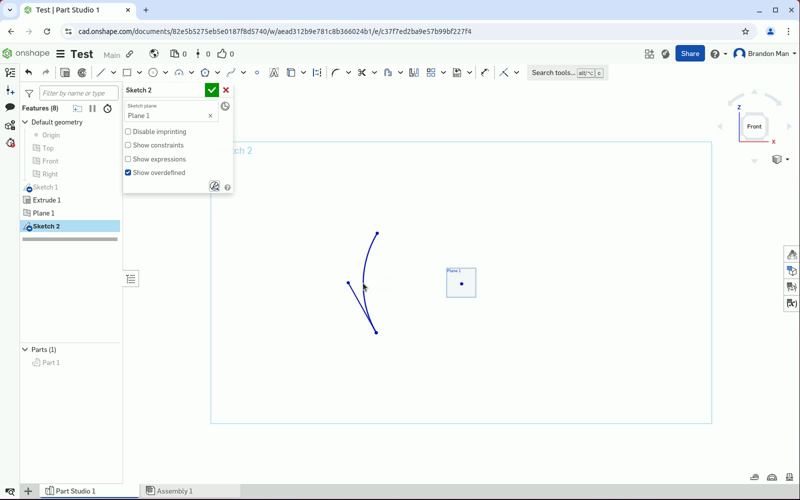
key(l)
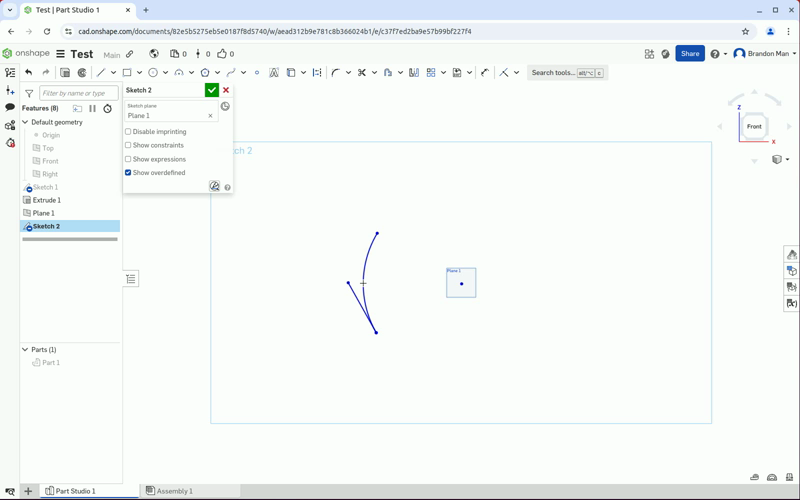
mouse_move(377, 233)
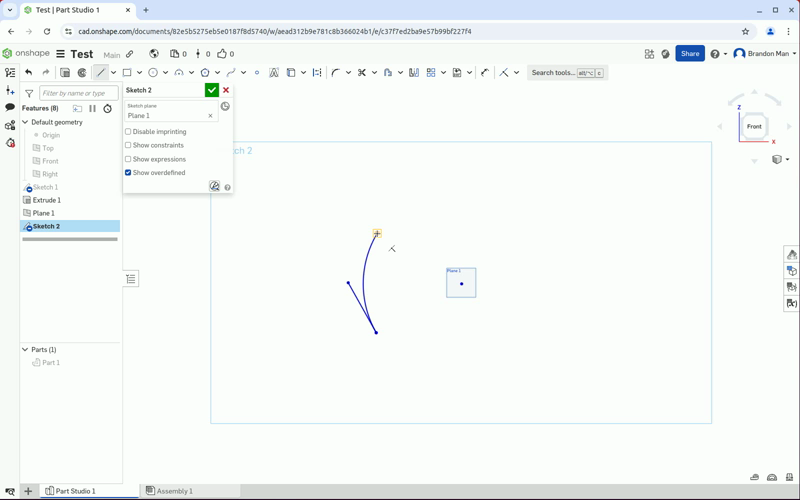
click(377, 233)
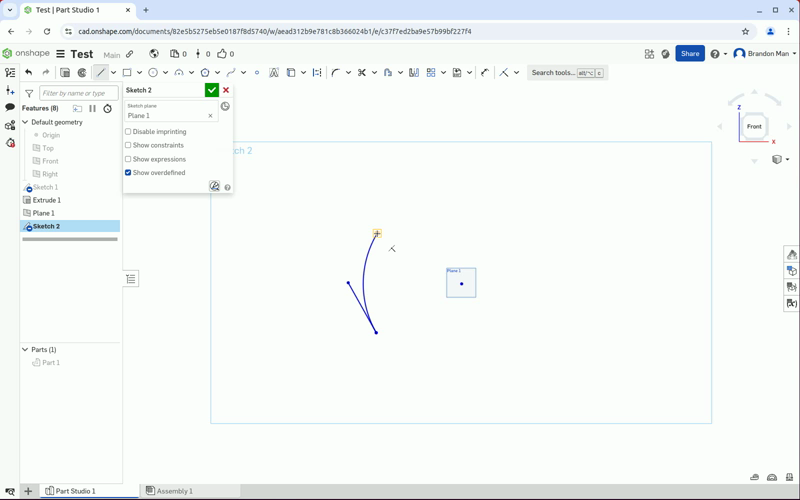
mouse_move(407, 233)
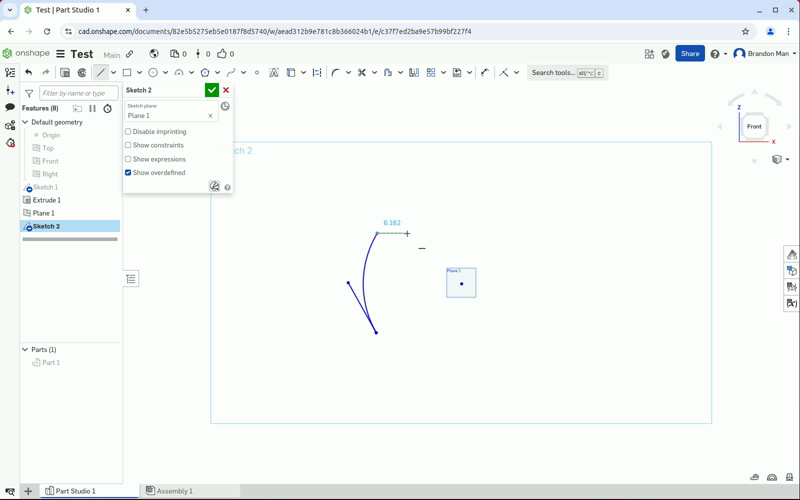
key_down(shift)
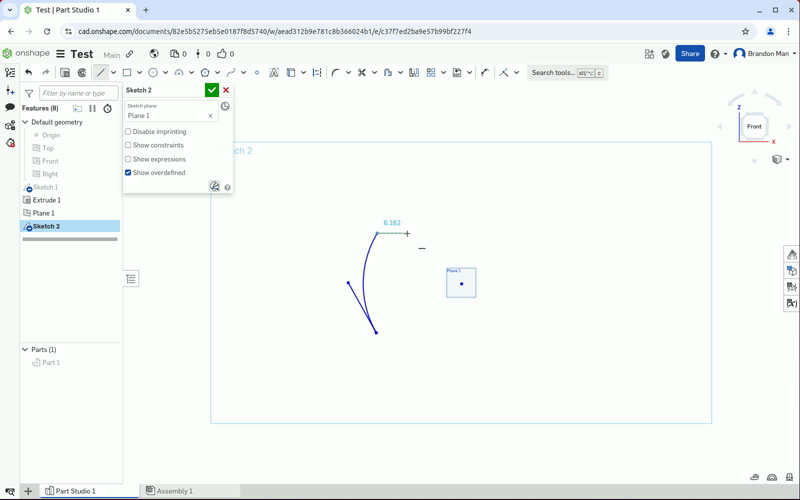
mouse_move(348, 282)
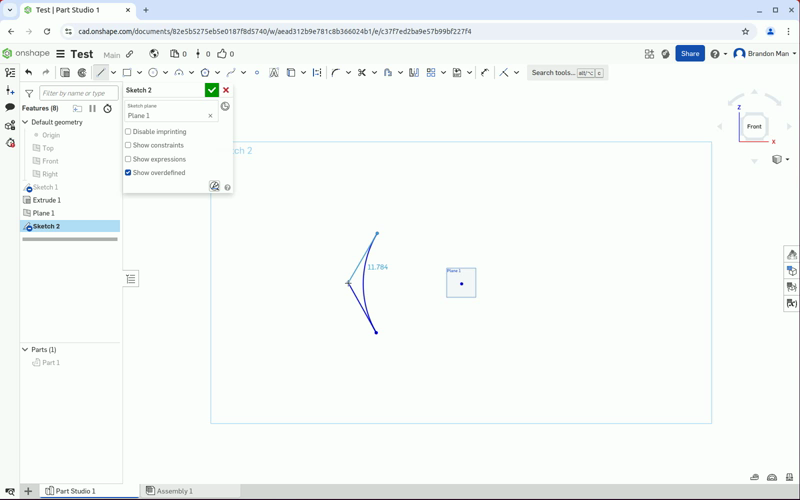
key_up(shift)
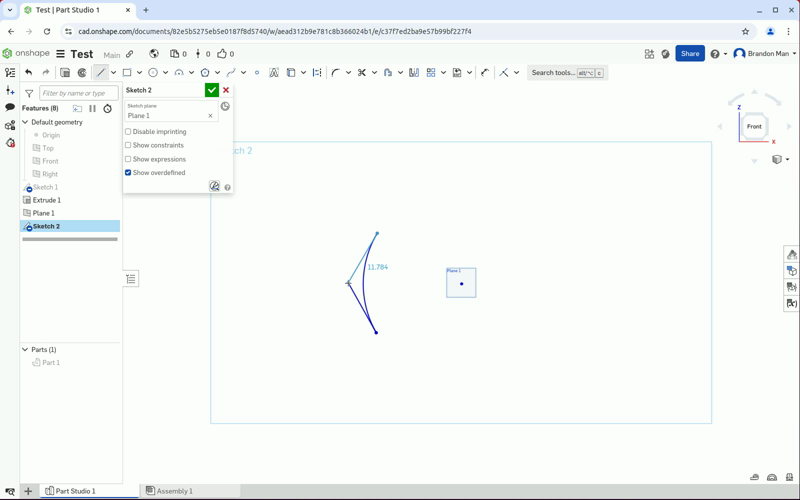
click(348, 282)
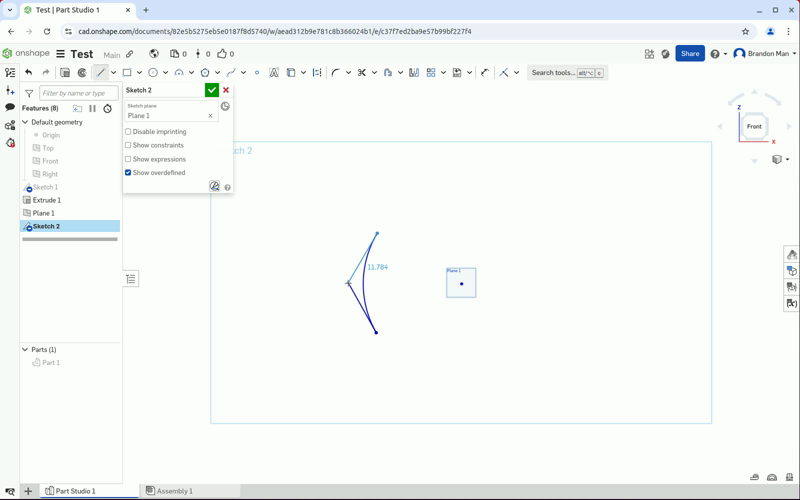
key(esc)
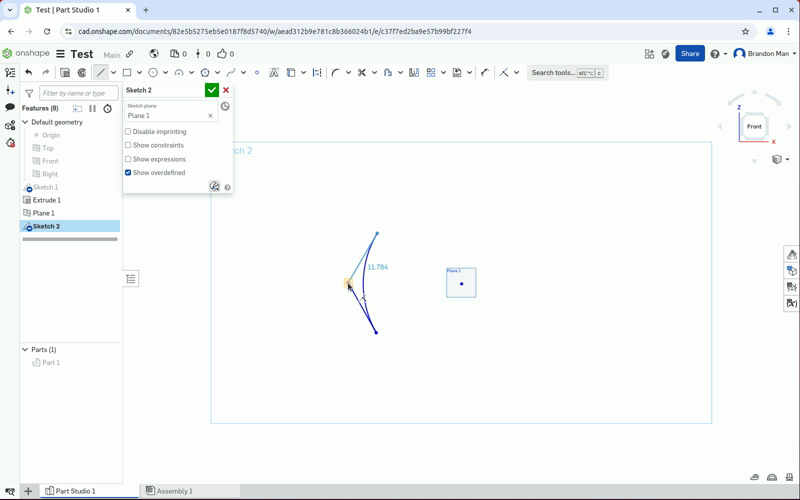
mouse_move(360, 285)
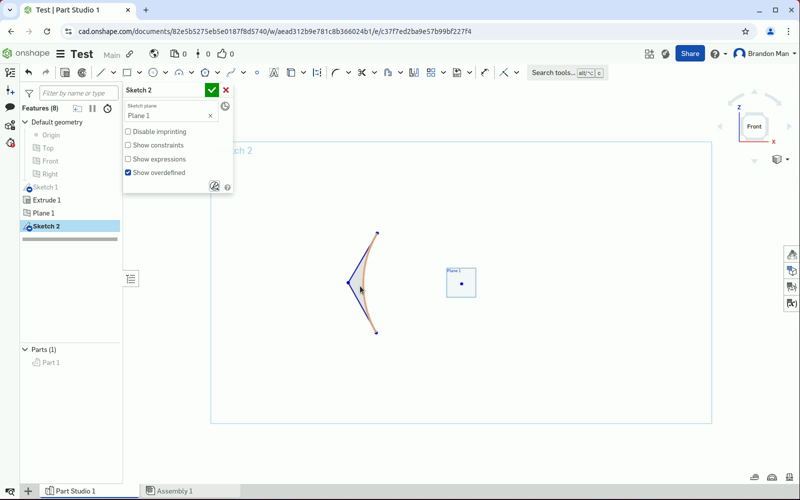
scroll(6)
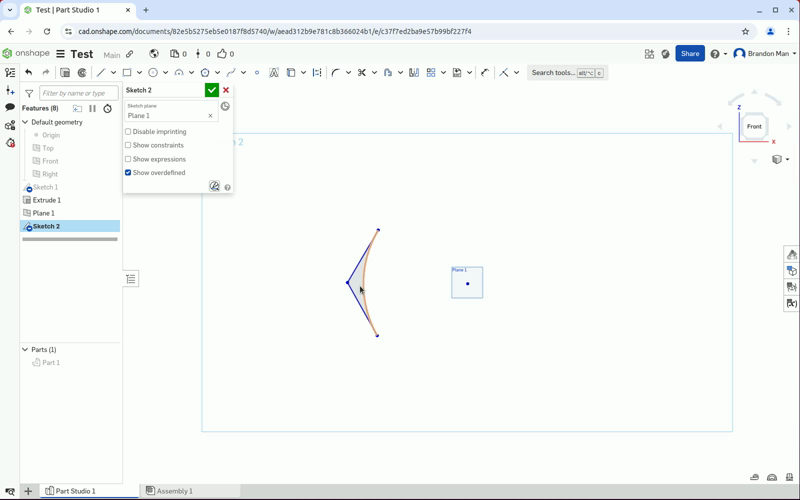
scroll(6)
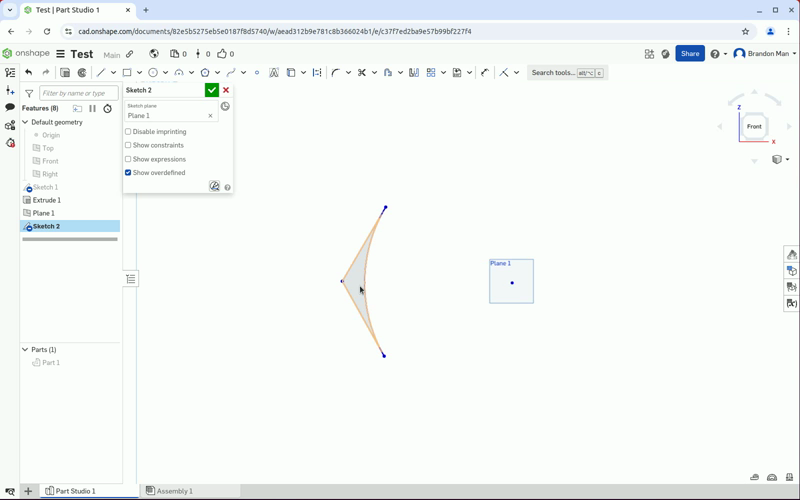
scroll(6)
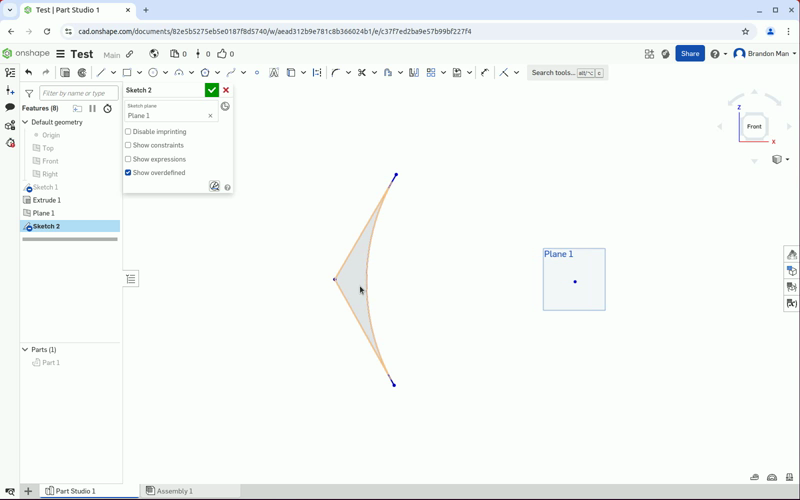
scroll(6)
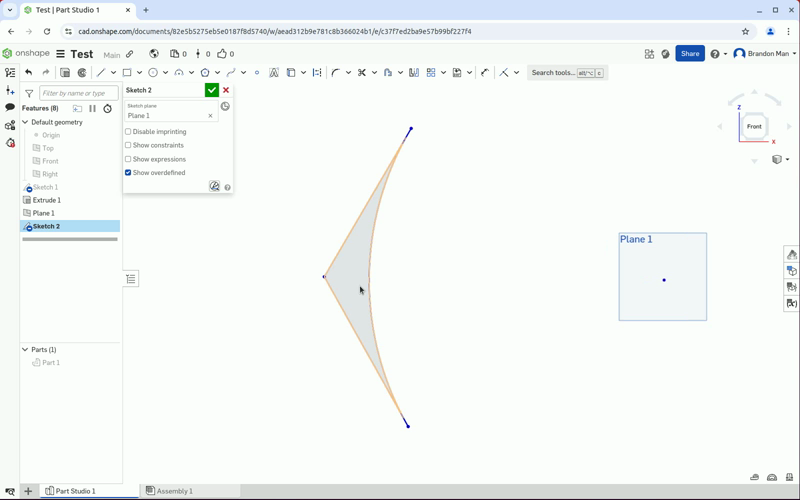
scroll(6)
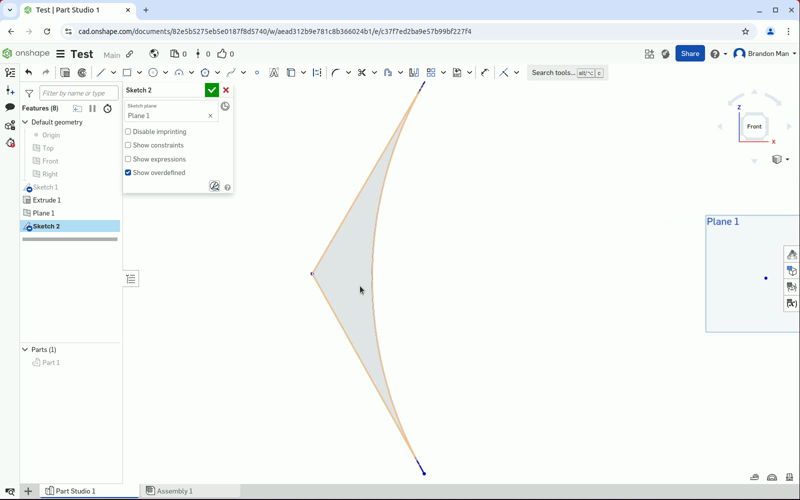
scroll(6)
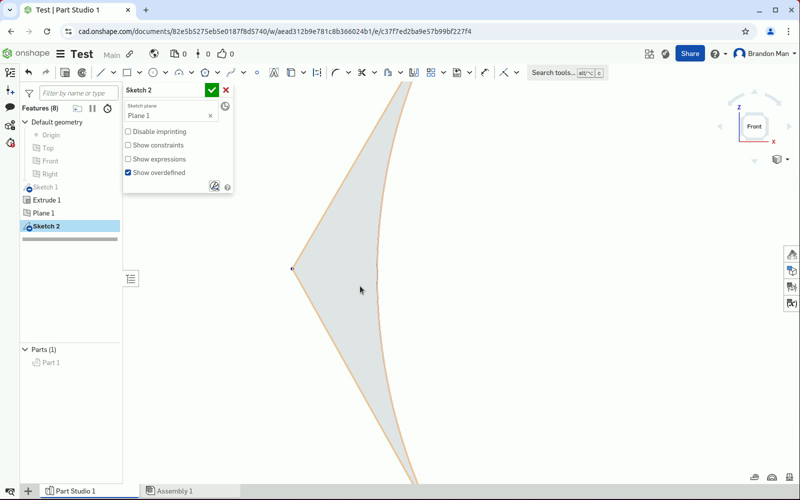
scroll(6)
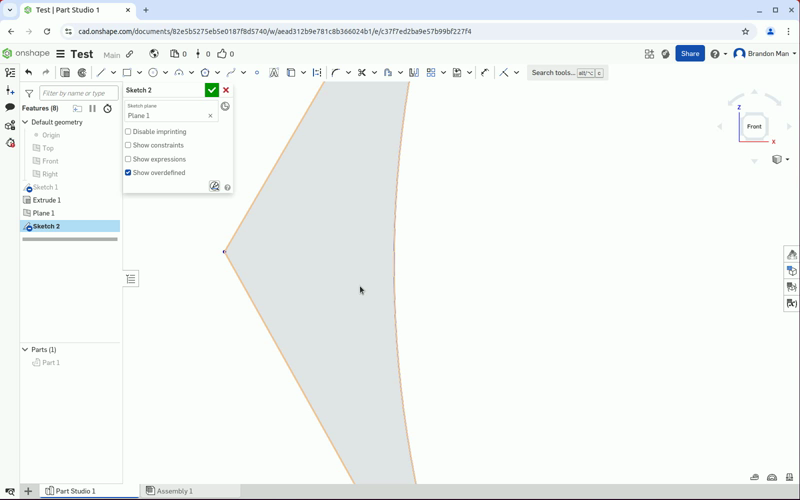
click(360, 285)
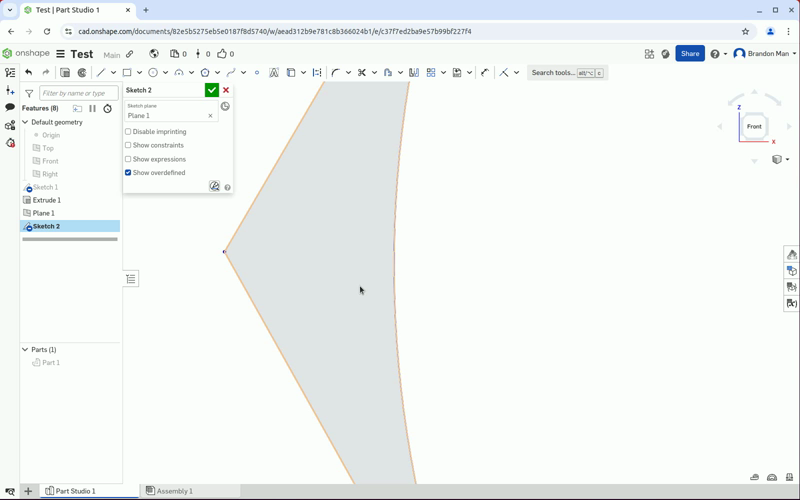
scroll(-6)
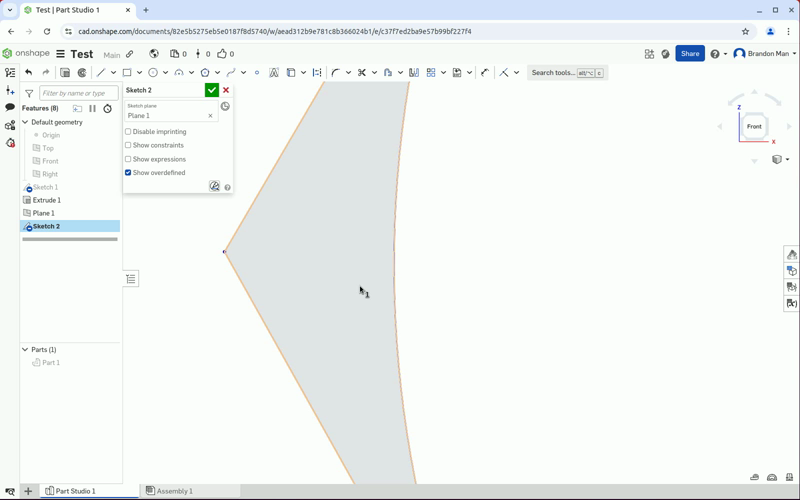
scroll(-6)
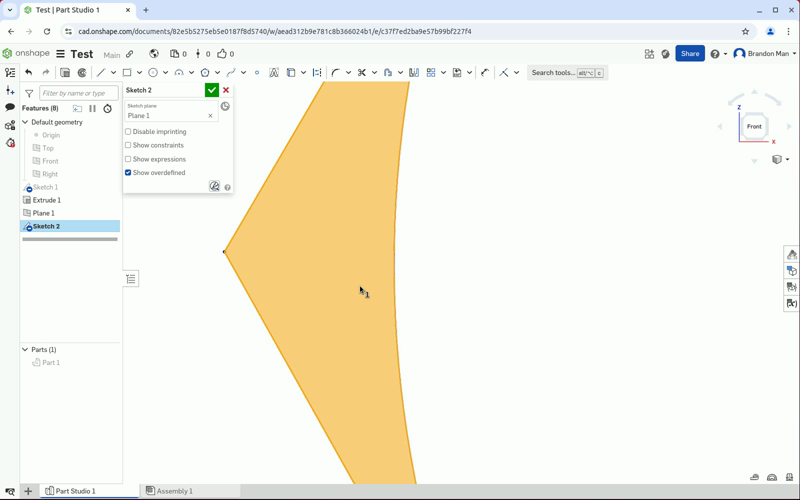
scroll(-6)
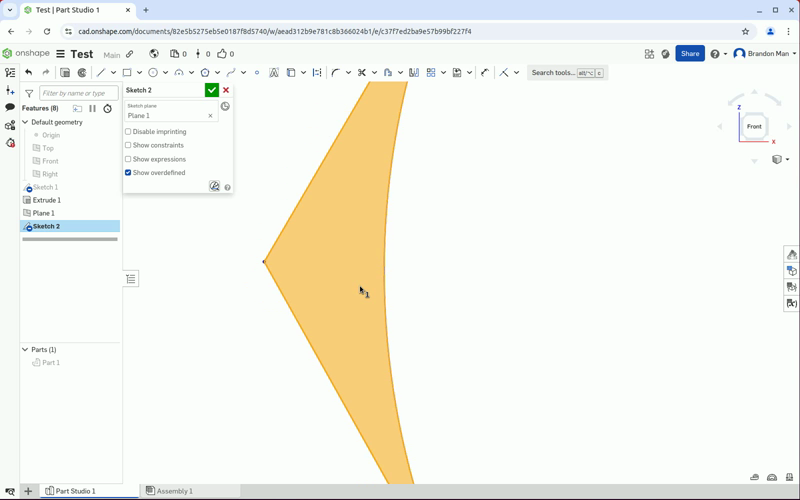
scroll(-6)
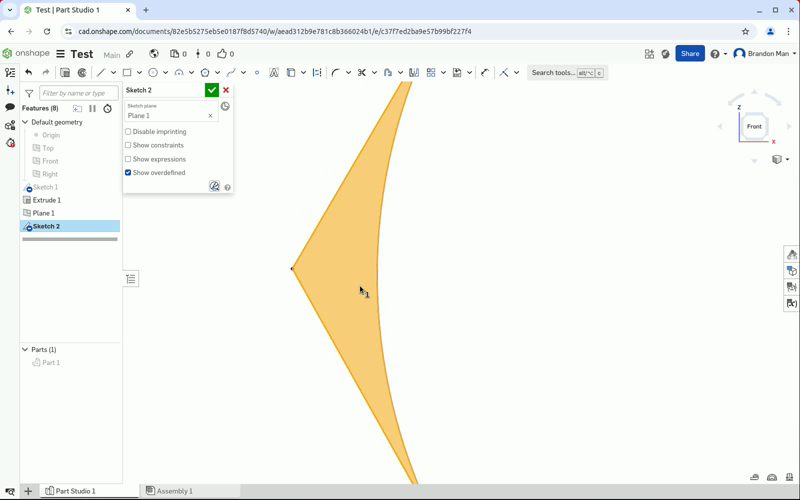
scroll(-6)
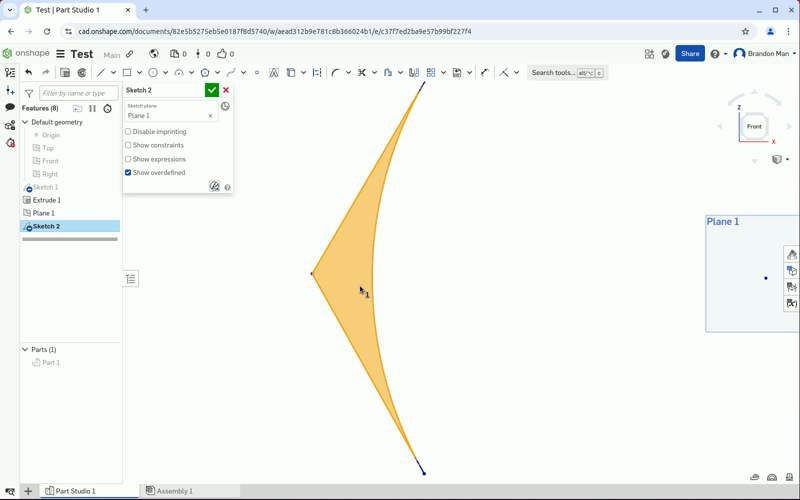
scroll(-6)
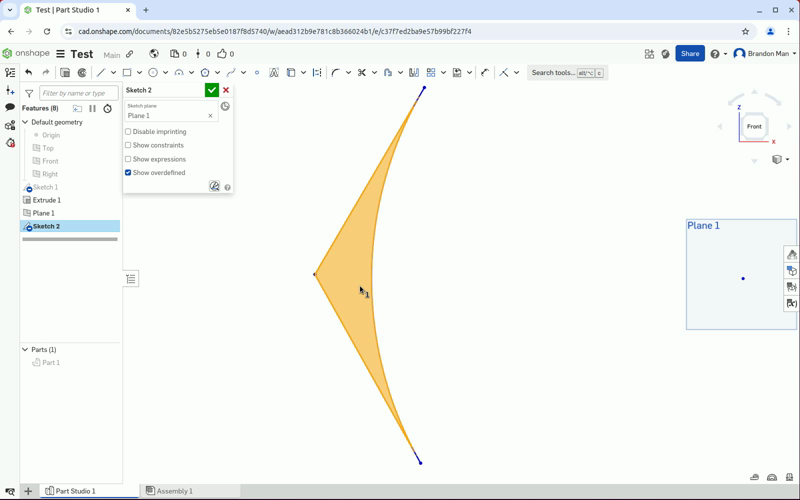
scroll(-6)
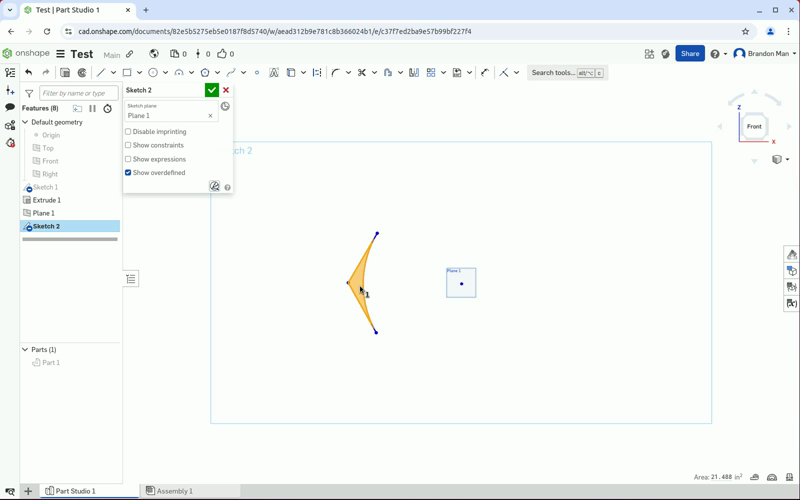
mouse_move(73, 352)
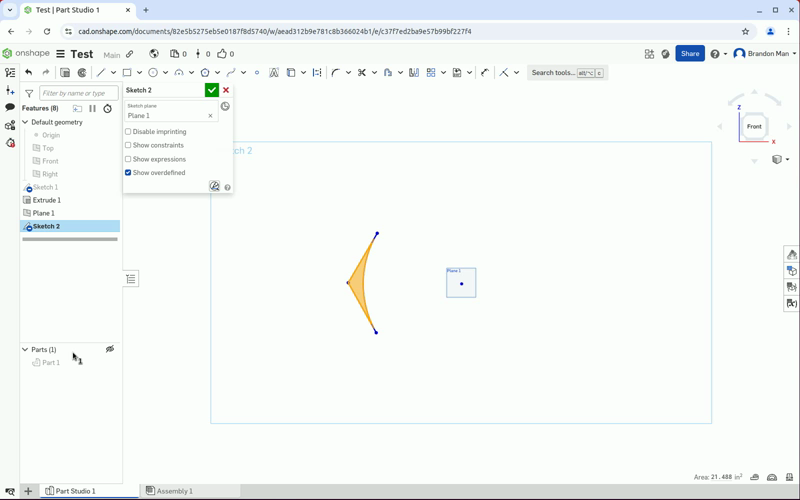
key(shift+y)
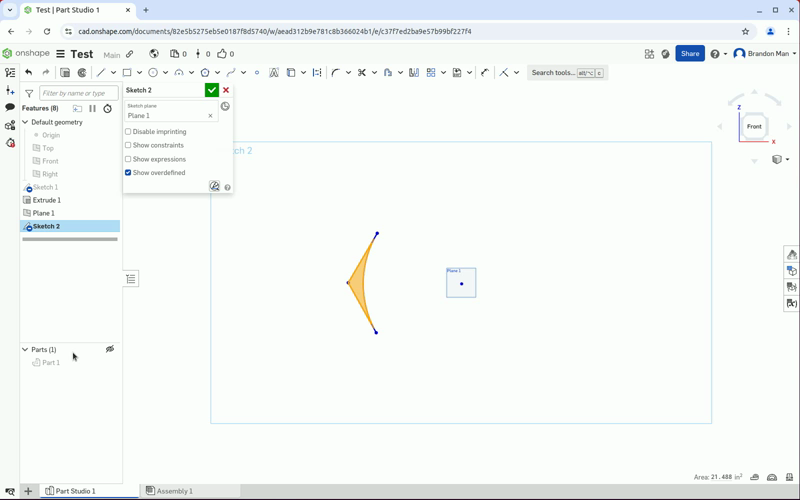
key(shift+e)
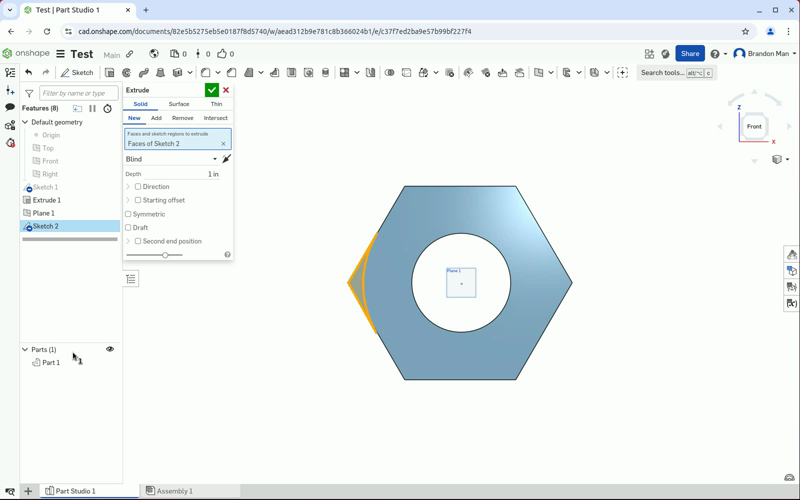
mouse_move(143, 106)
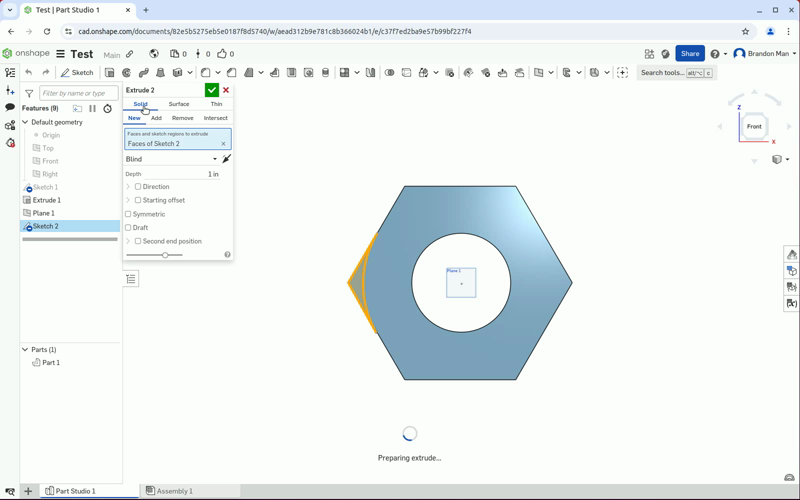
click(143, 106)
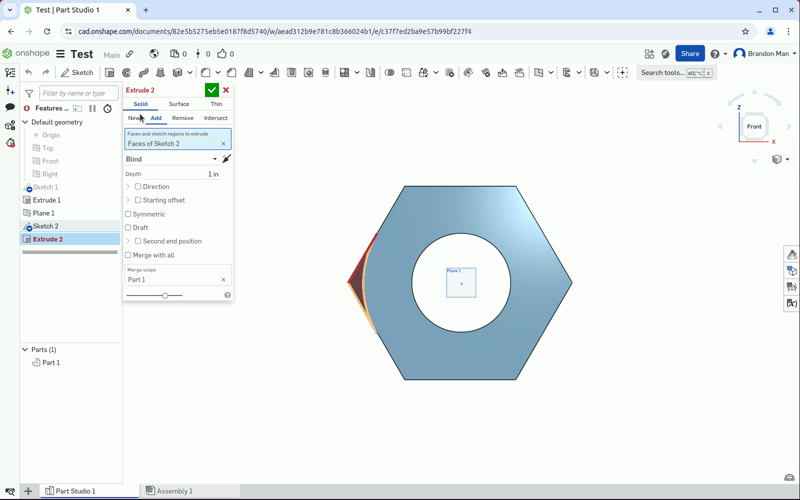
mouse_move(137, 120)
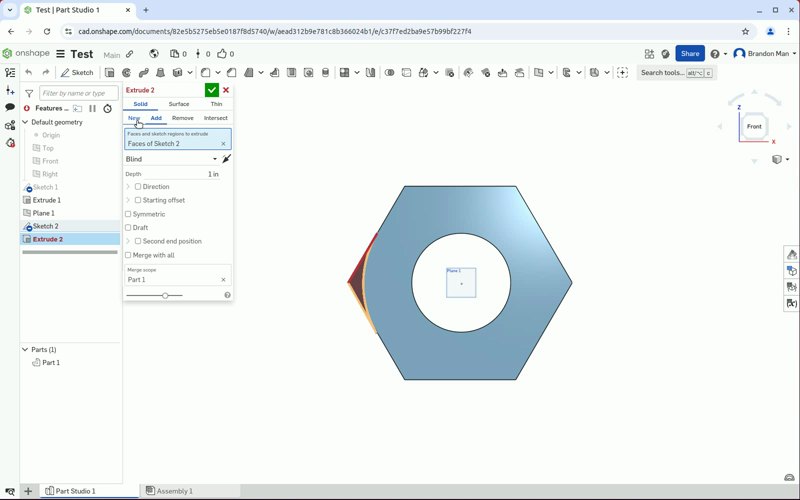
click(137, 120)
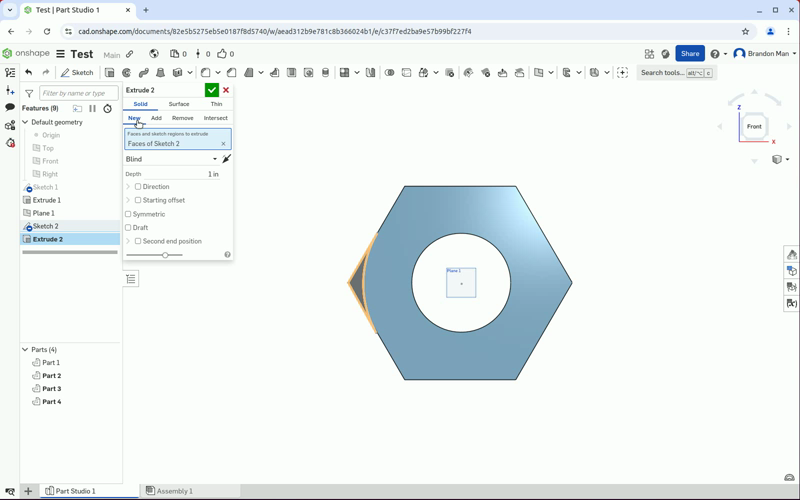
key(tab, 4)
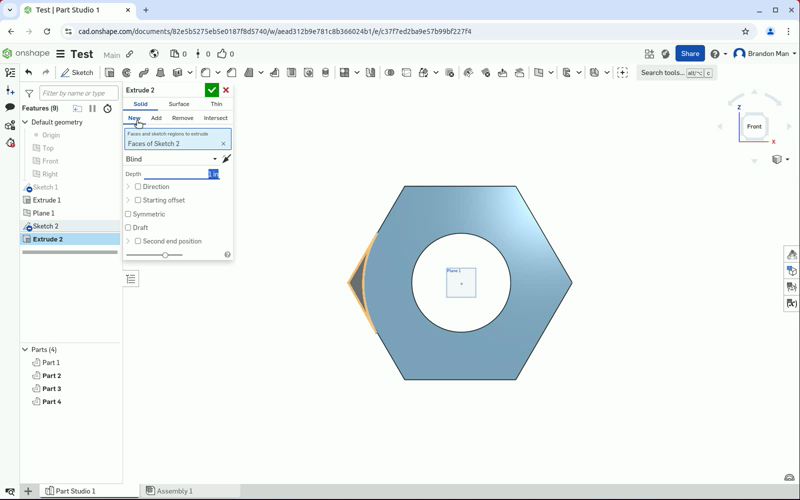
text(-0.481)
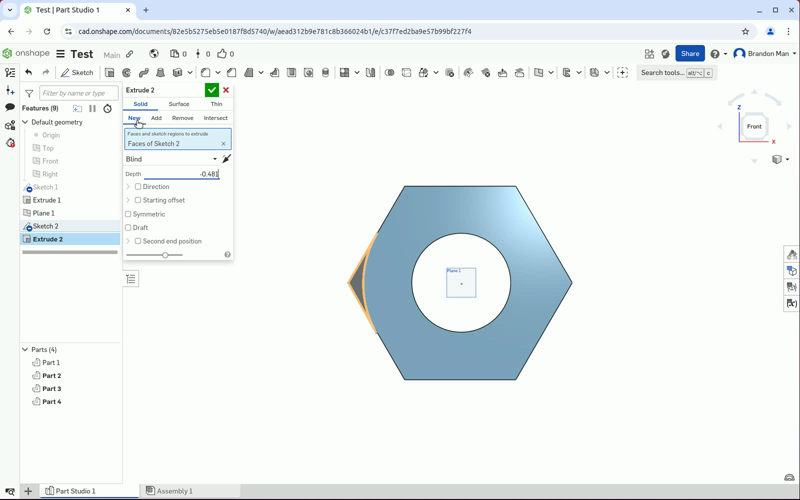
key(enter)
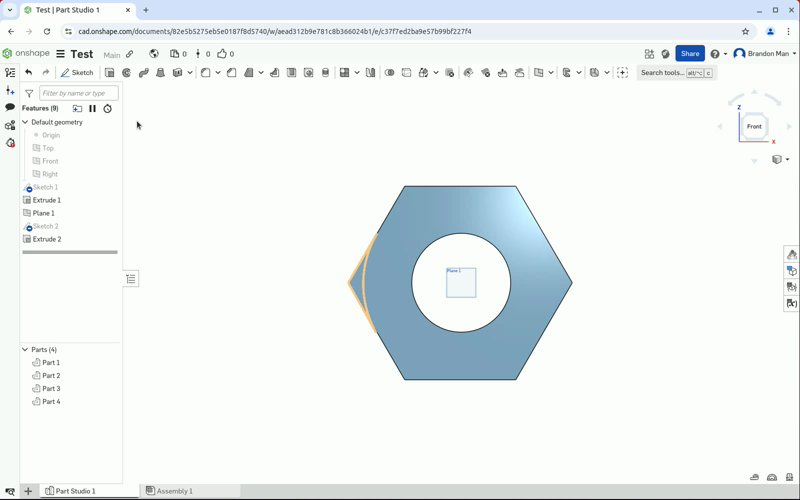
key(shift+h)
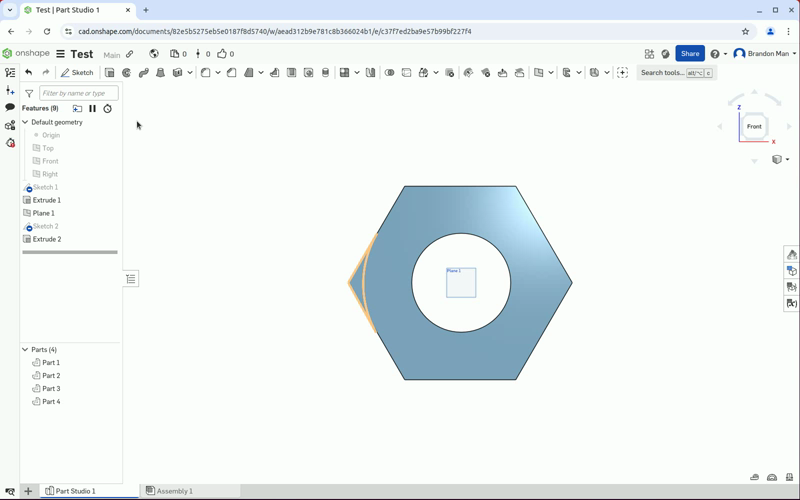
key(shift+h)
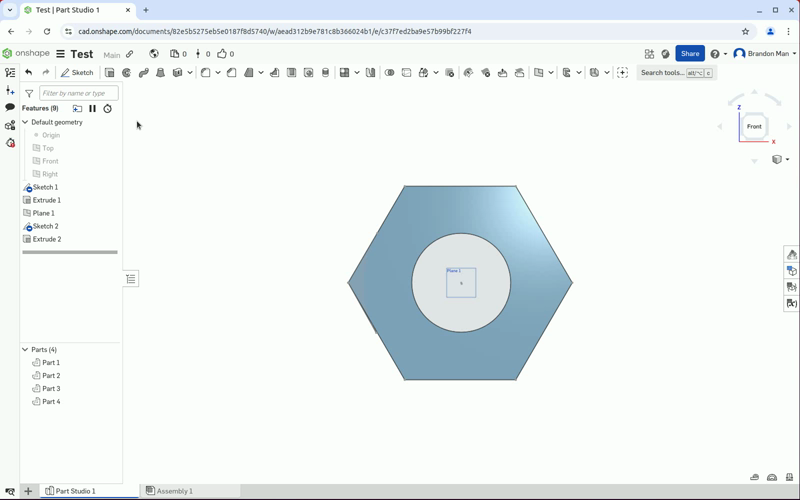
key(shift+7)
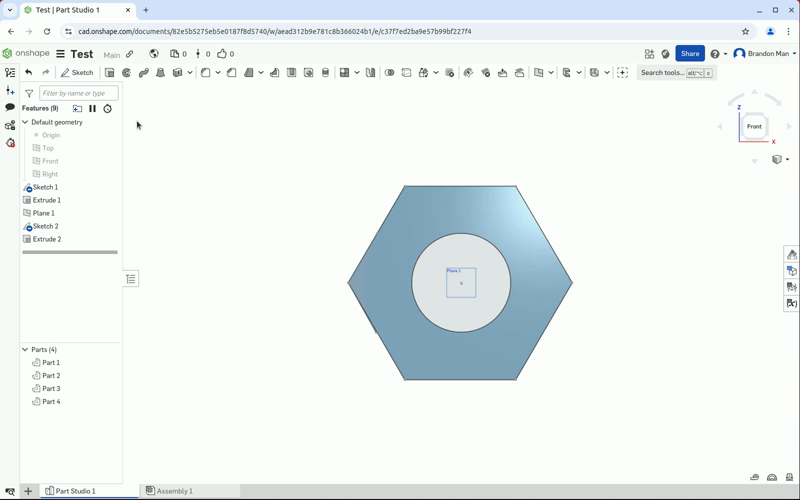
key(left, 2)
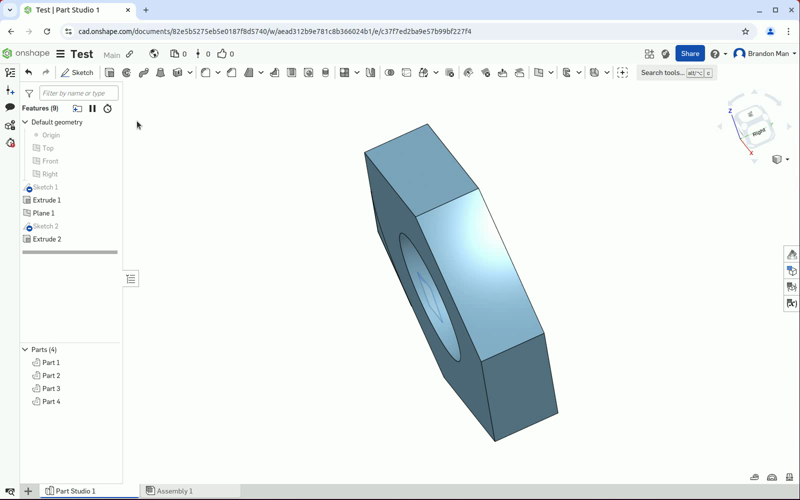
key(down, 2)
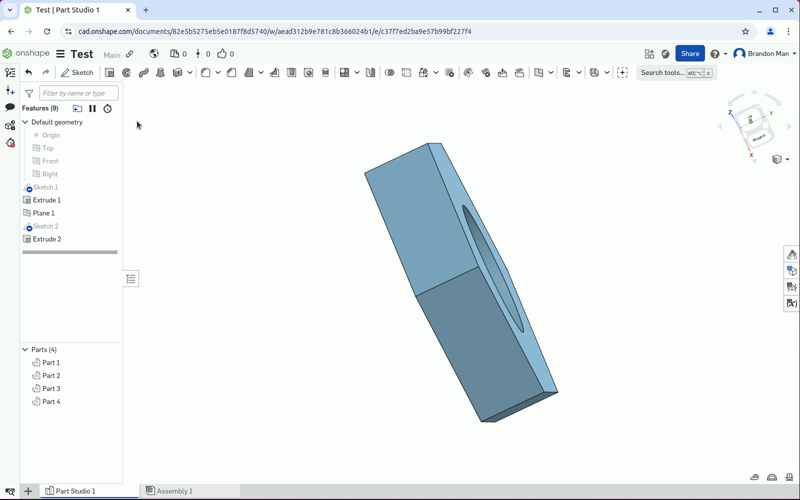
key(up, 2)
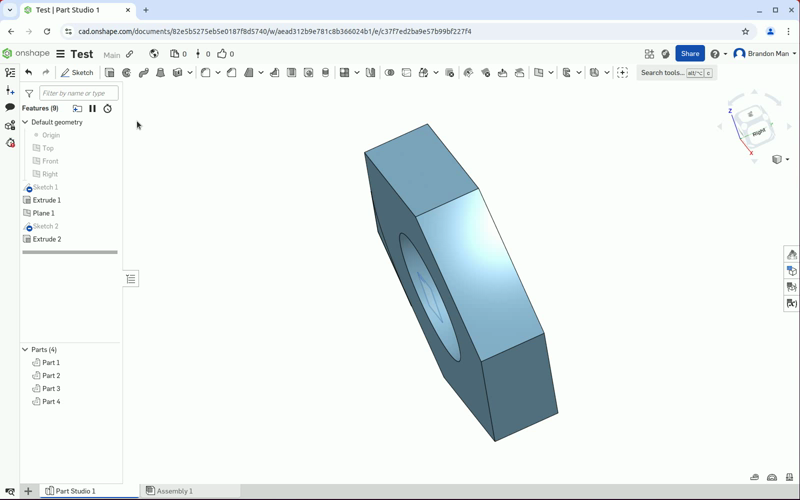
key(right, 2)
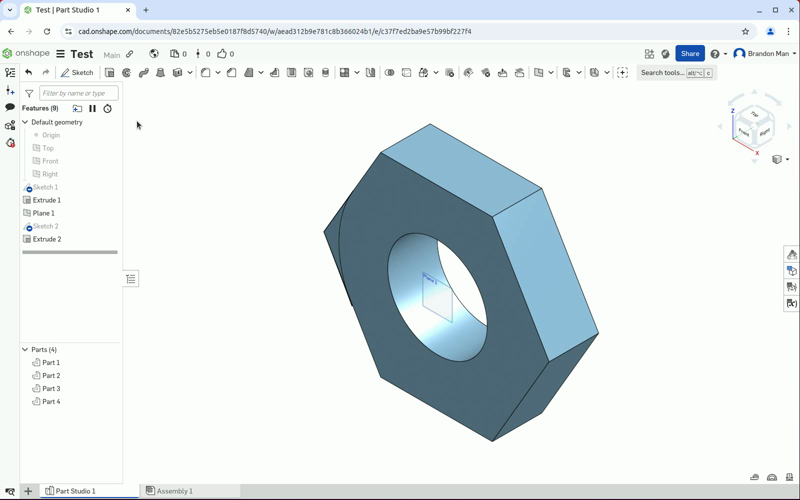
mouse_move(73, 189)
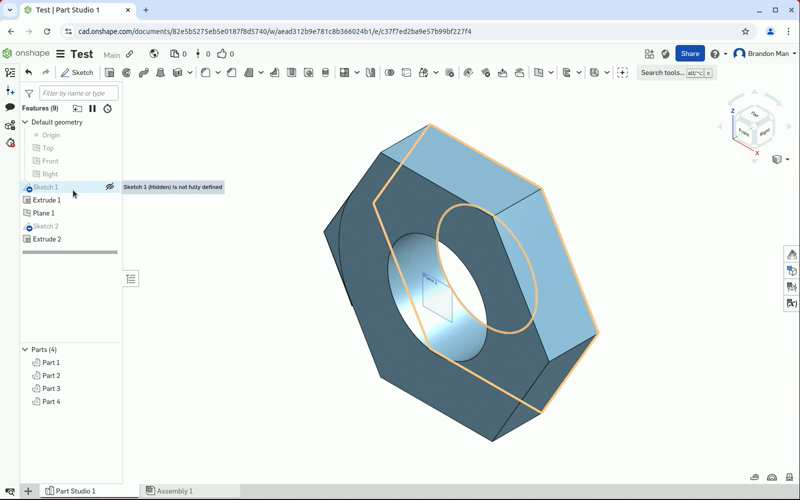
click(73, 189)